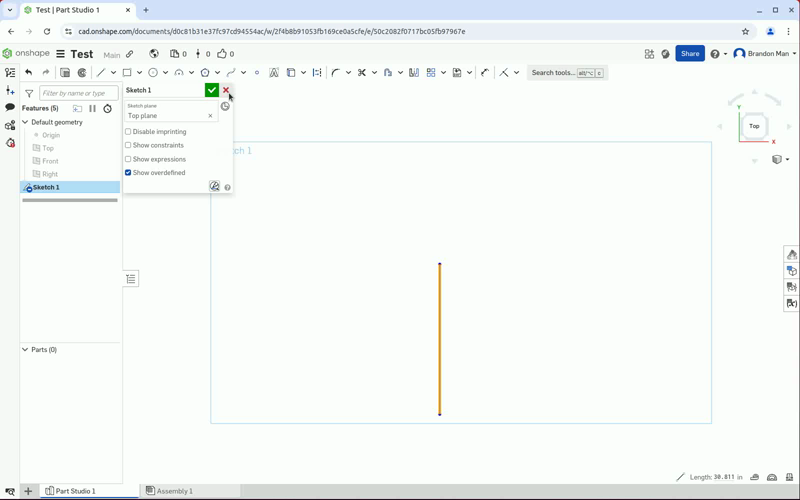
key(shift+h)
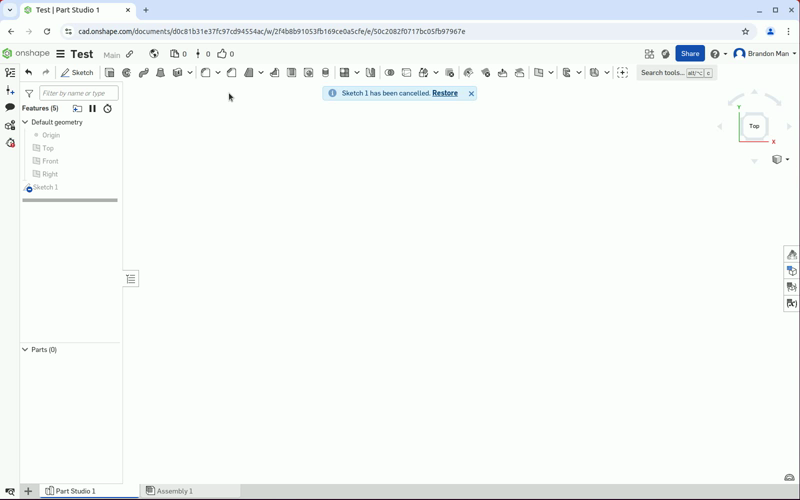
mouse_move(73, 352)
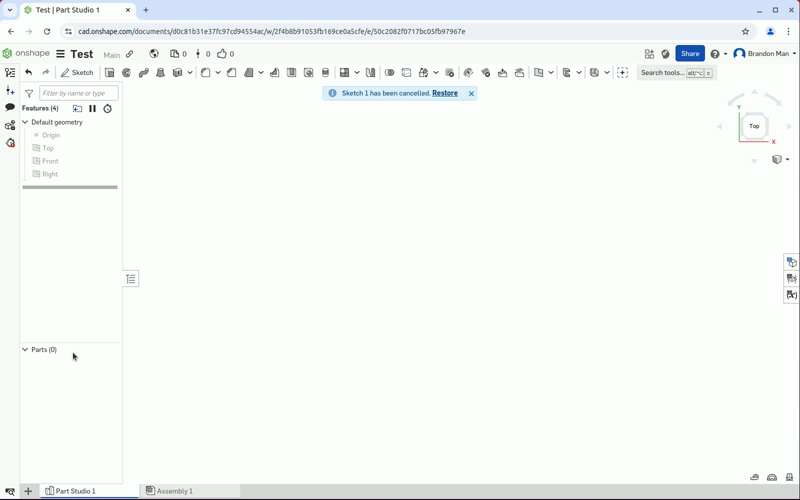
key(y)
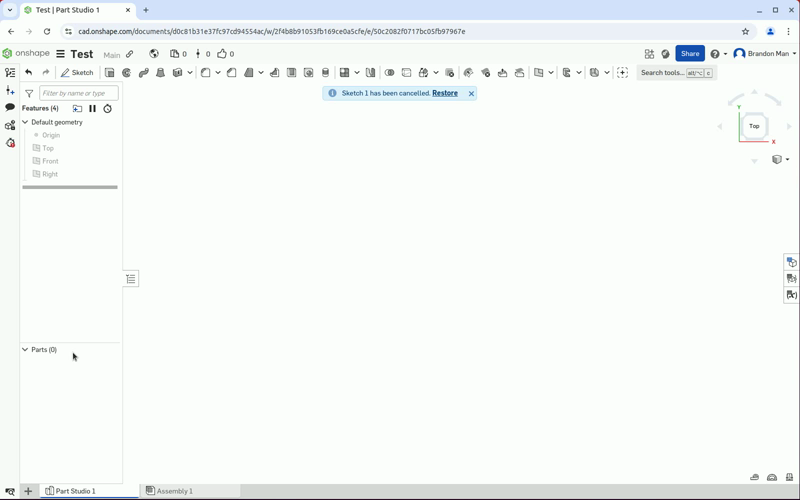
key(shift+p)
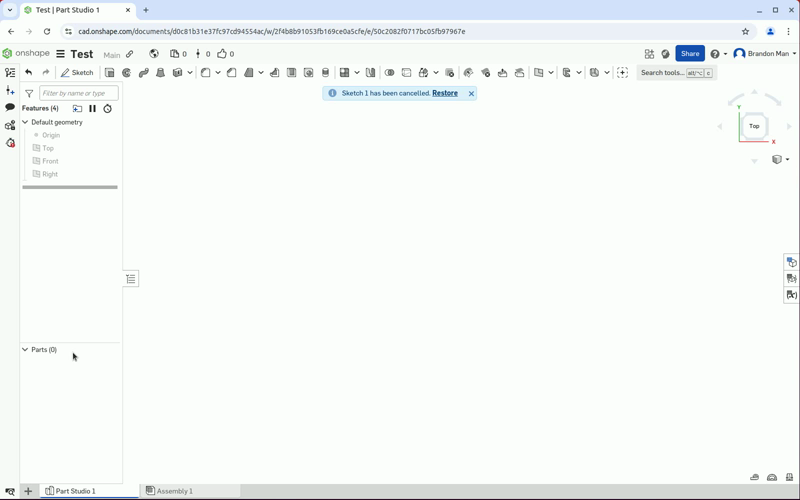
key(space)
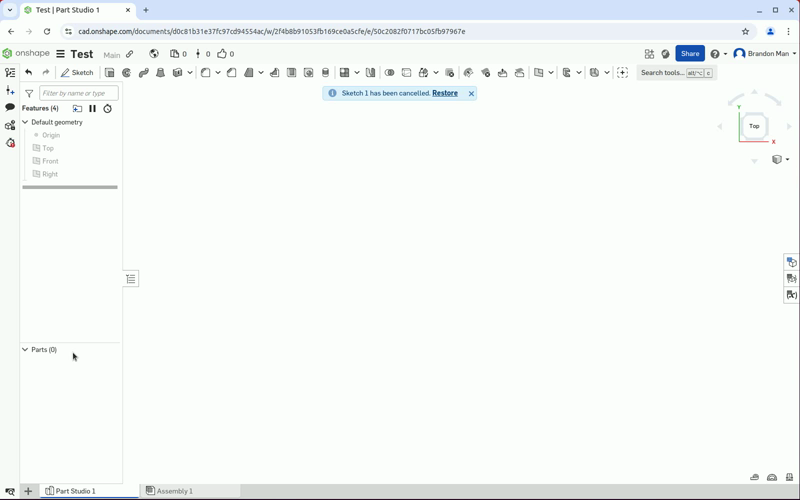
key_down(shift)
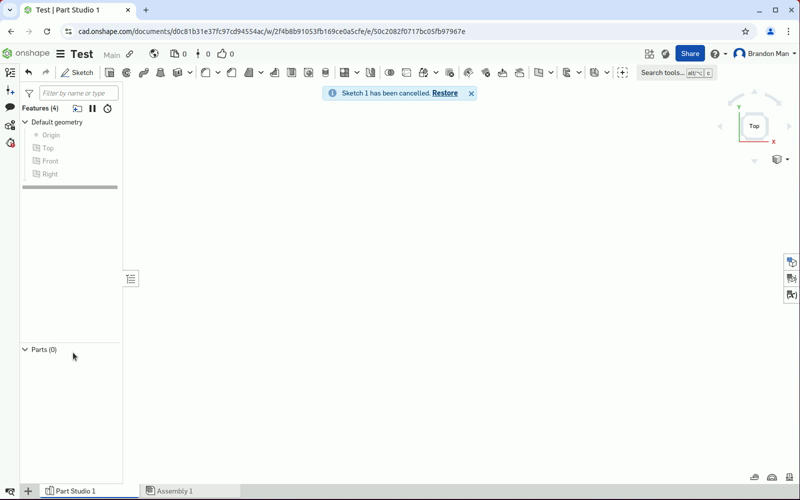
key(up)
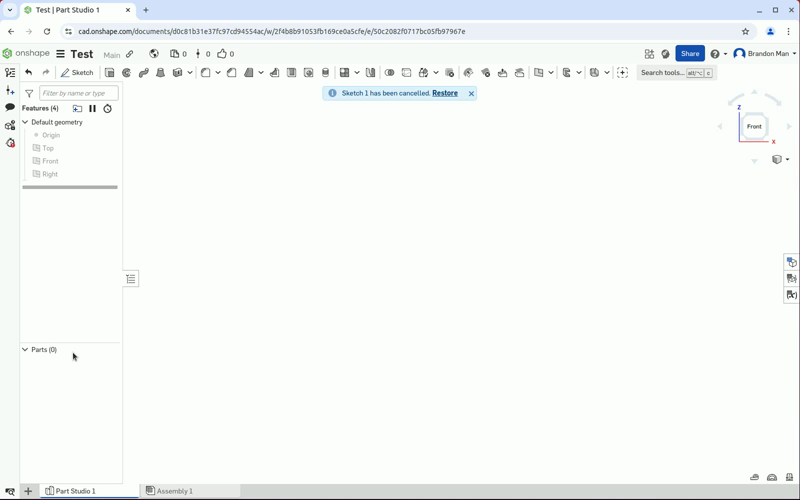
key_up(shift)
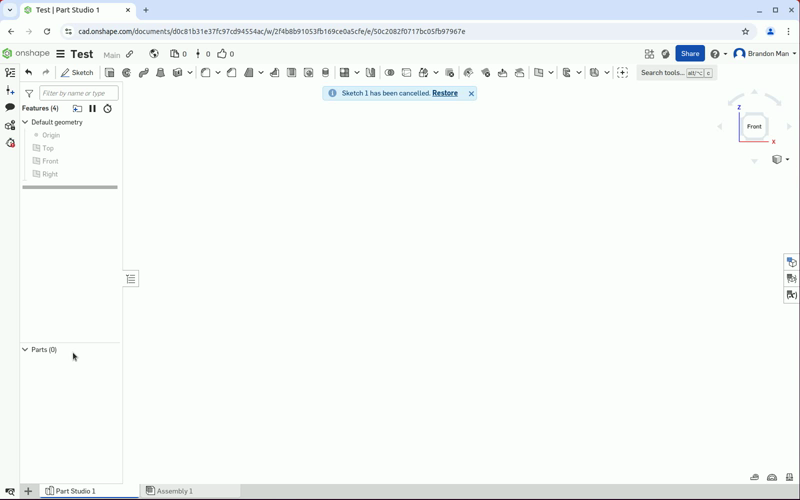
mouse_move(73, 352)
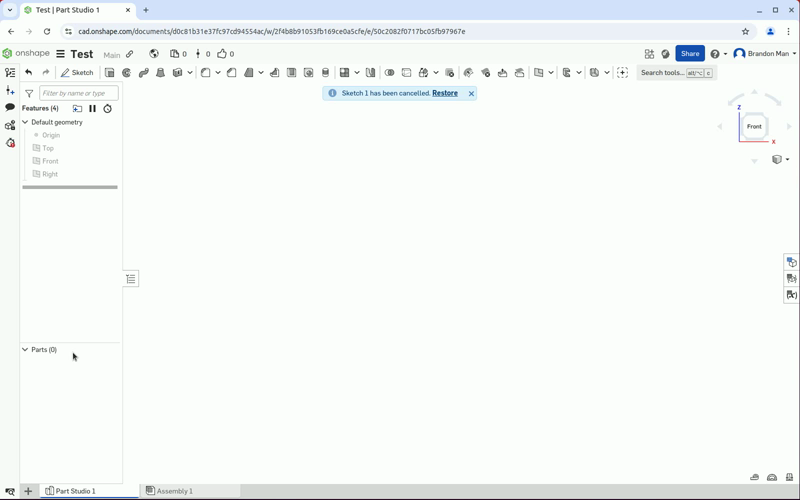
key(shift+y)
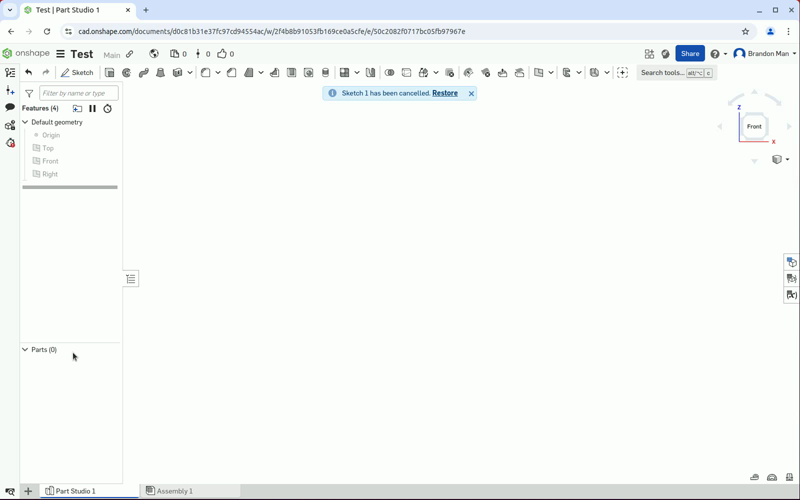
key(shift+s)
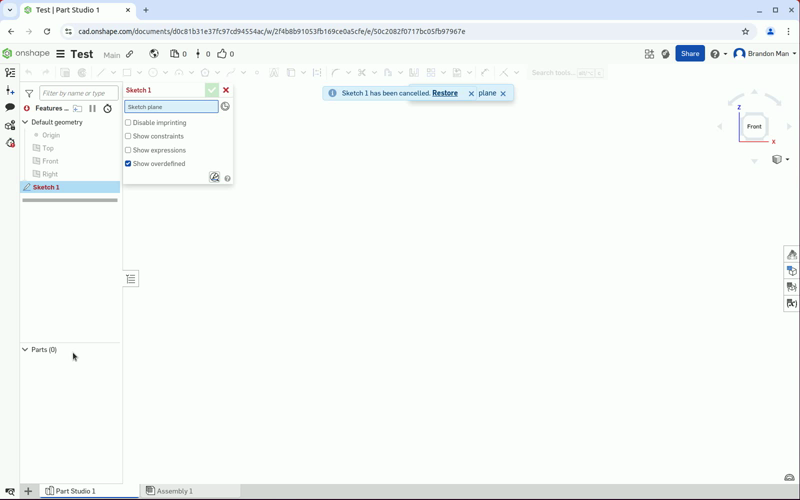
mouse_move(73, 163)
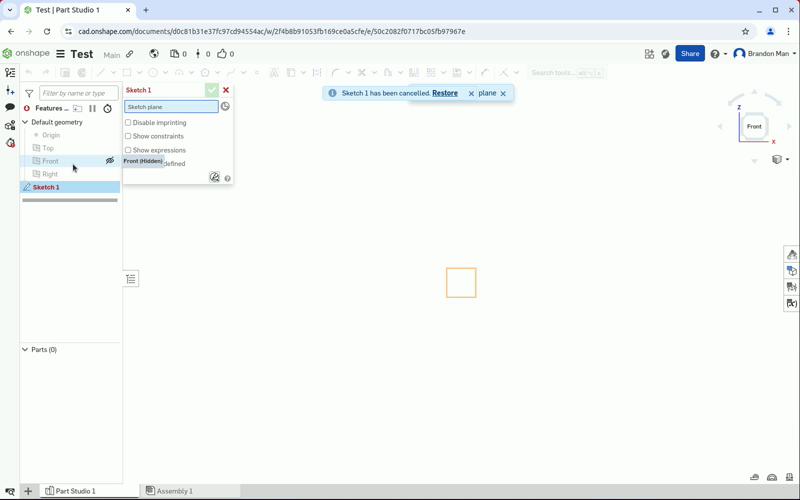
click(73, 163)
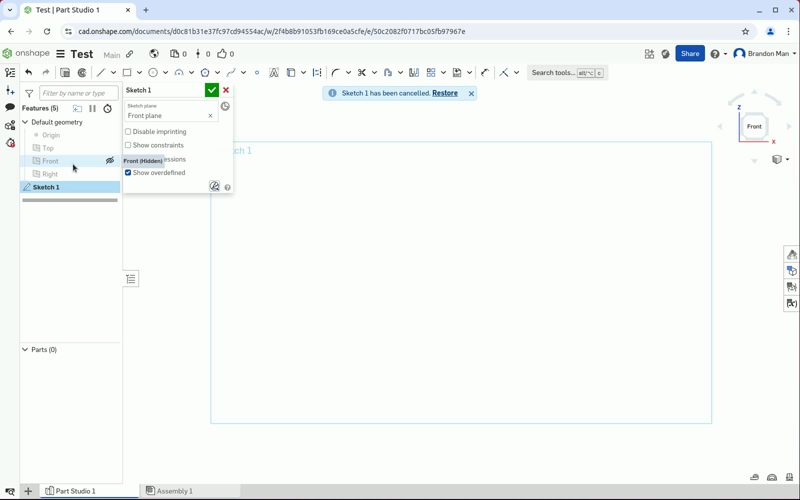
mouse_move(73, 352)
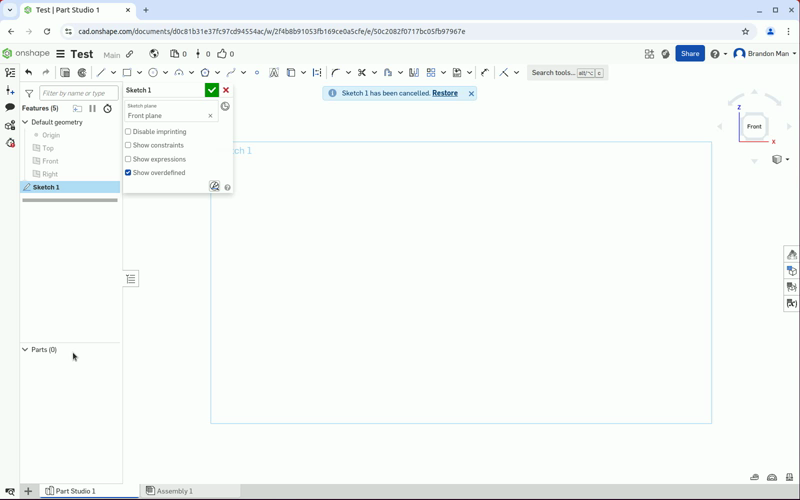
key(y)
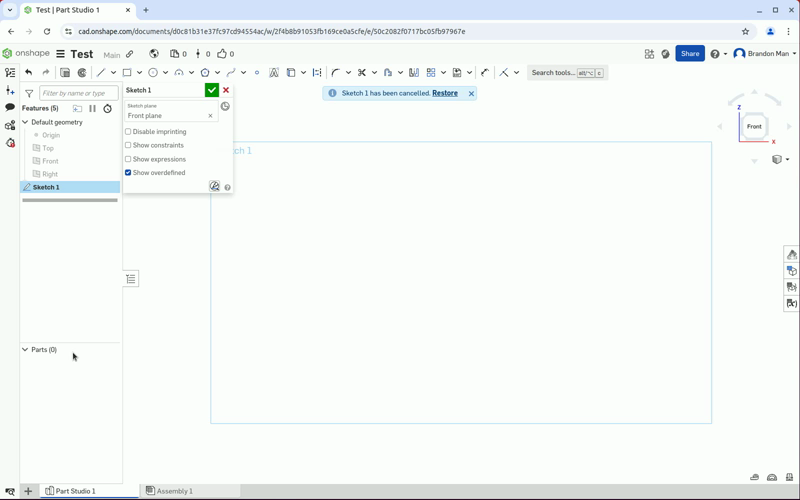
key(c)
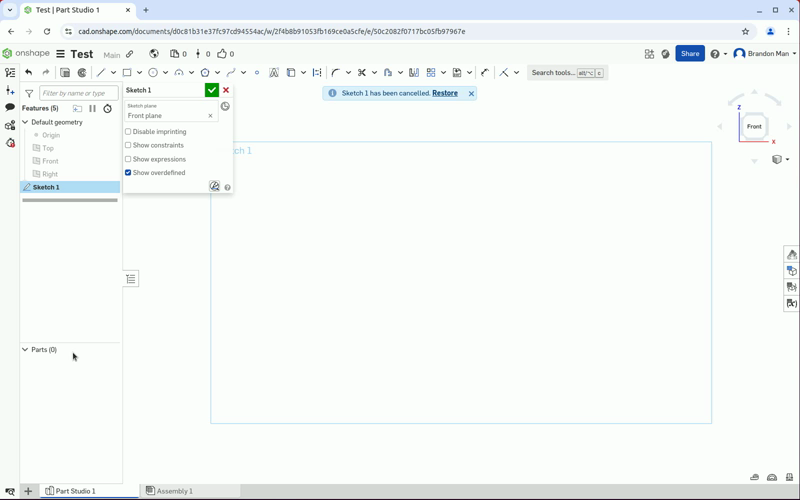
key_down(shift)
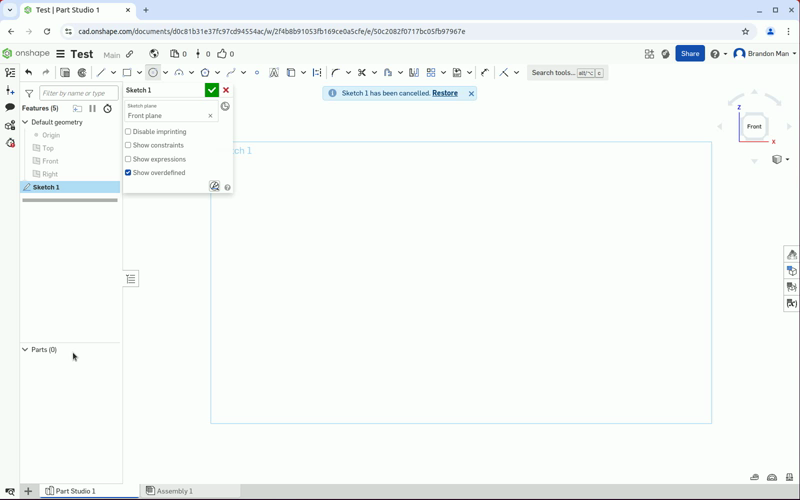
mouse_move(461, 282)
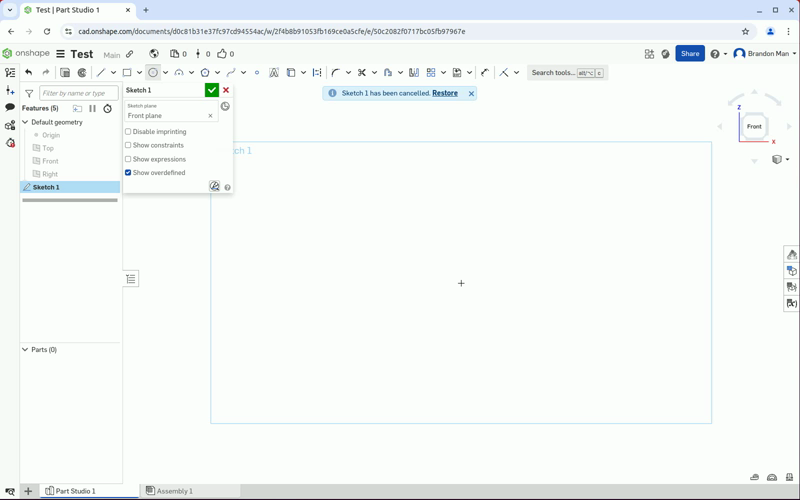
click(461, 282)
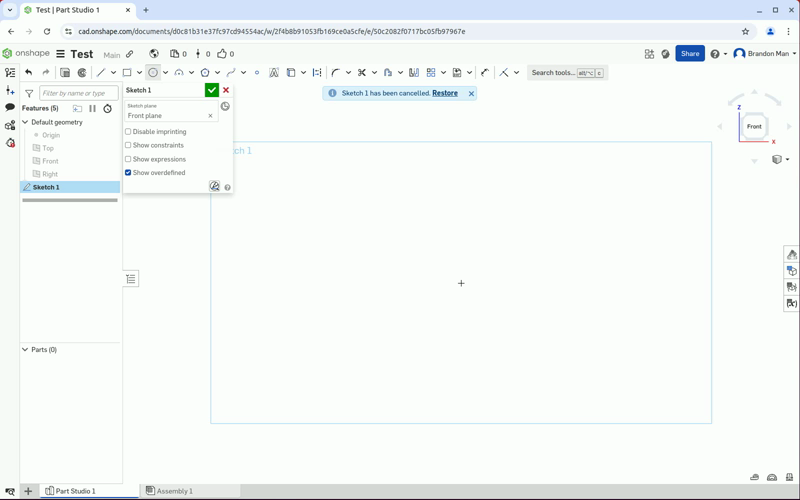
key_up(shift)
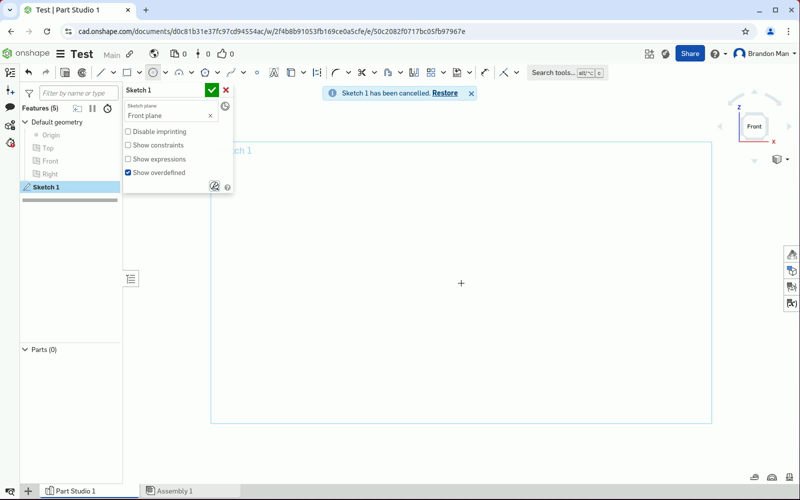
mouse_move(499, 282)
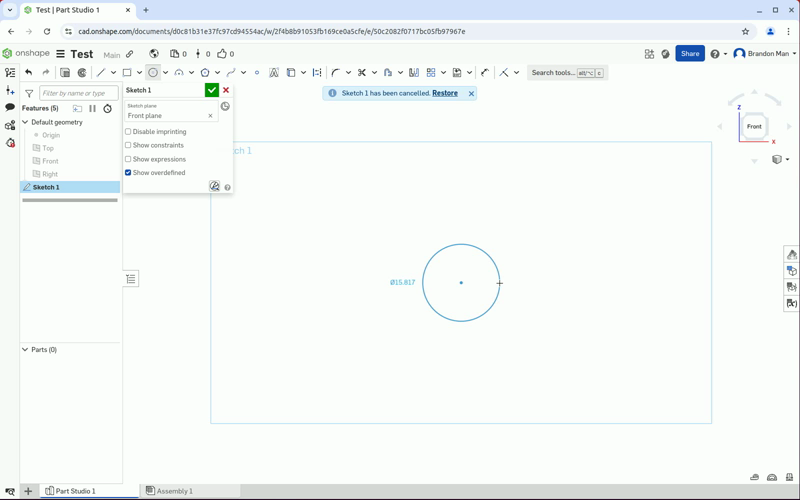
click(499, 282)
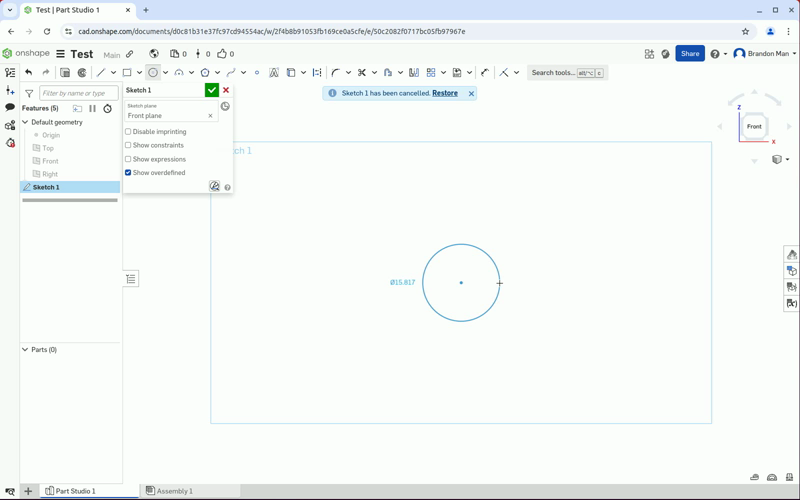
key(esc)
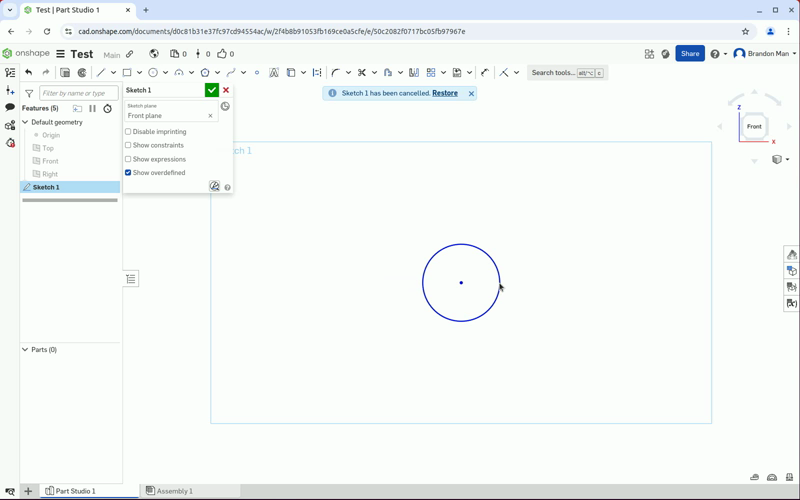
mouse_move(466, 264)
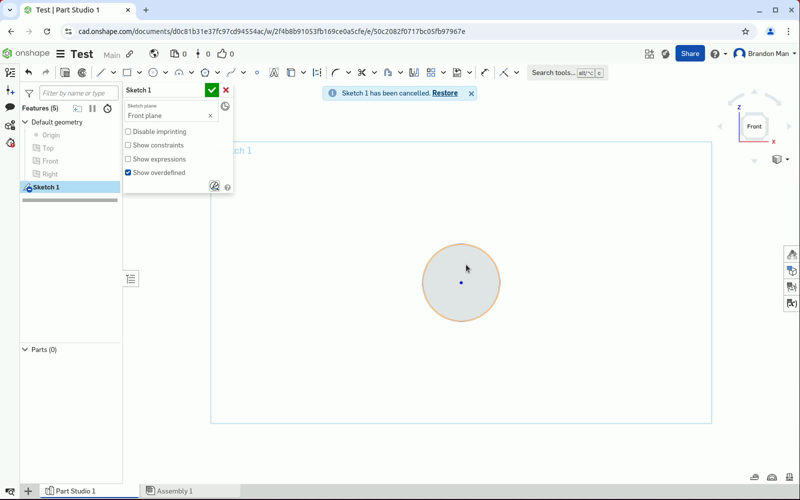
click(466, 264)
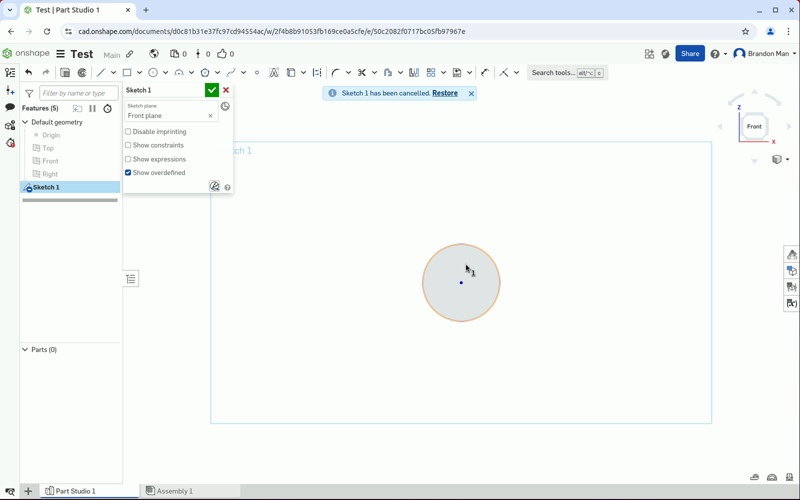
mouse_move(73, 352)
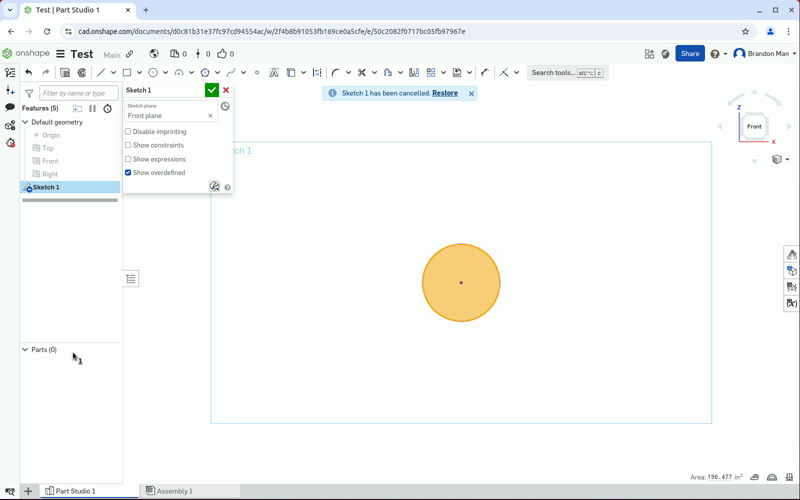
key(shift+y)
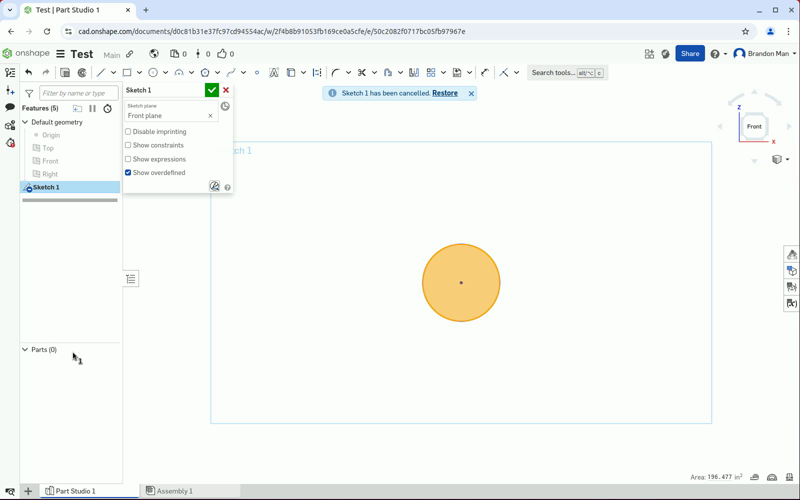
key(shift+e)
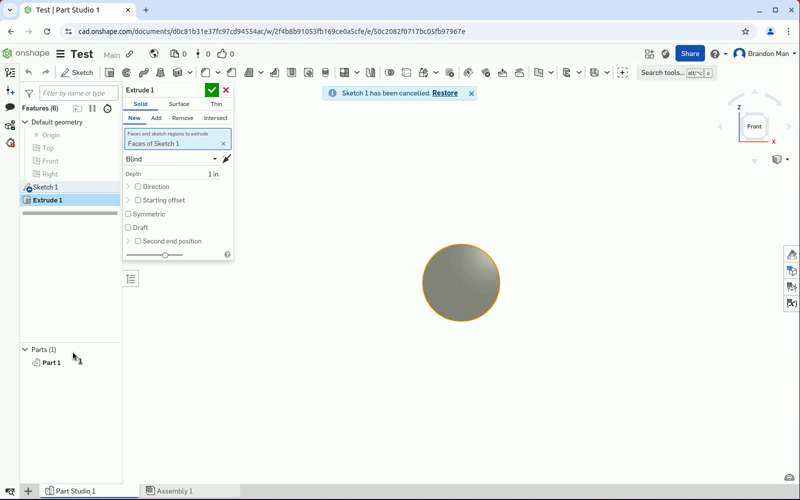
mouse_move(143, 106)
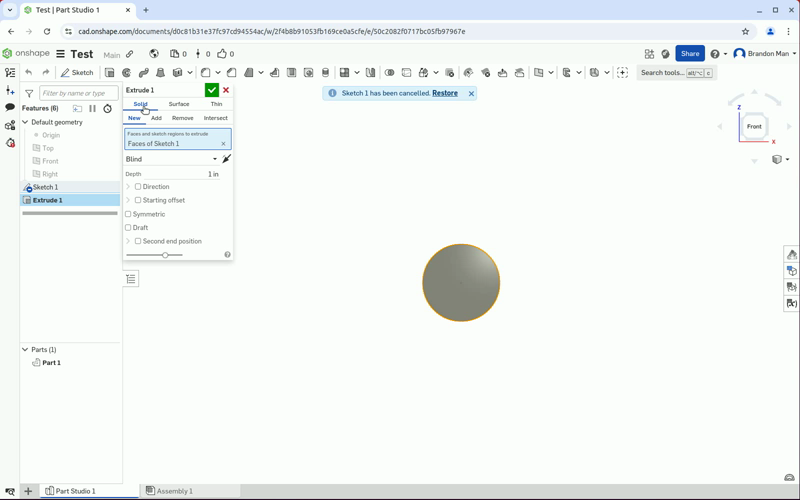
click(143, 106)
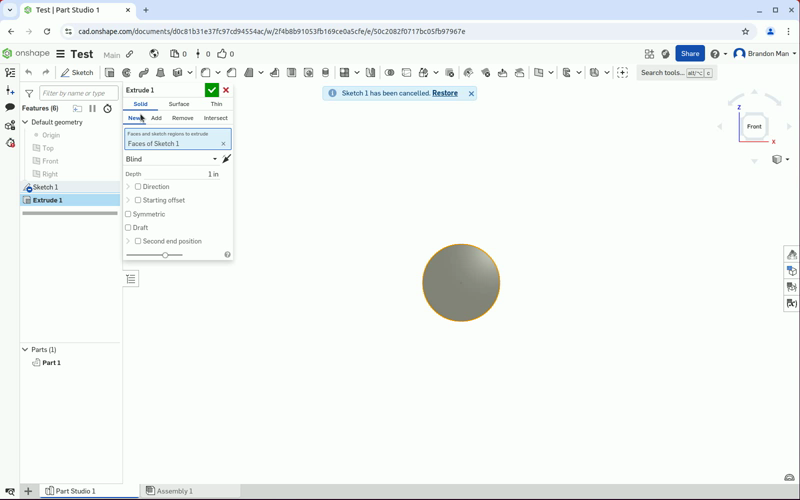
mouse_move(137, 120)
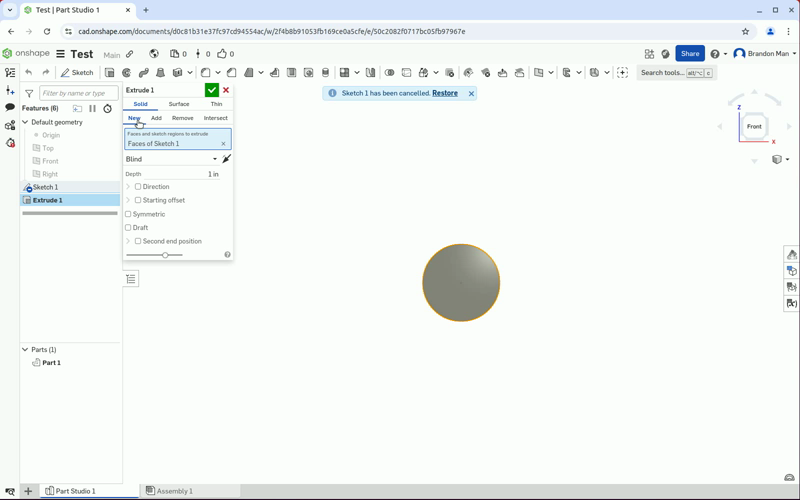
click(137, 120)
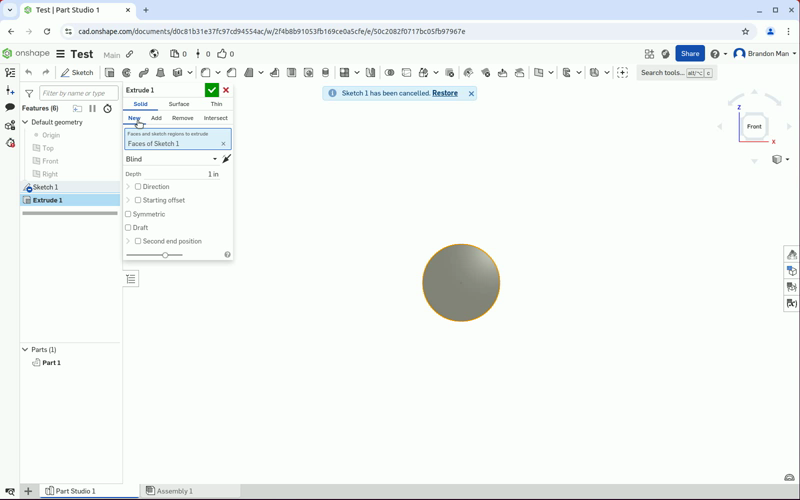
key(tab, 4)
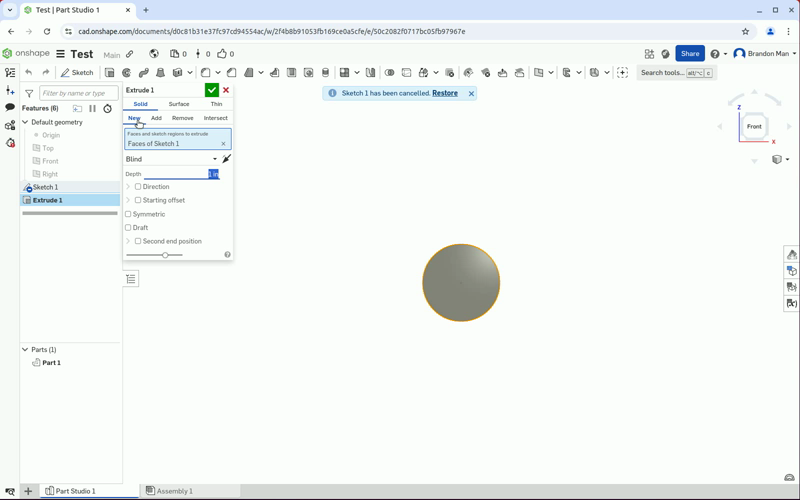
text(23.108)
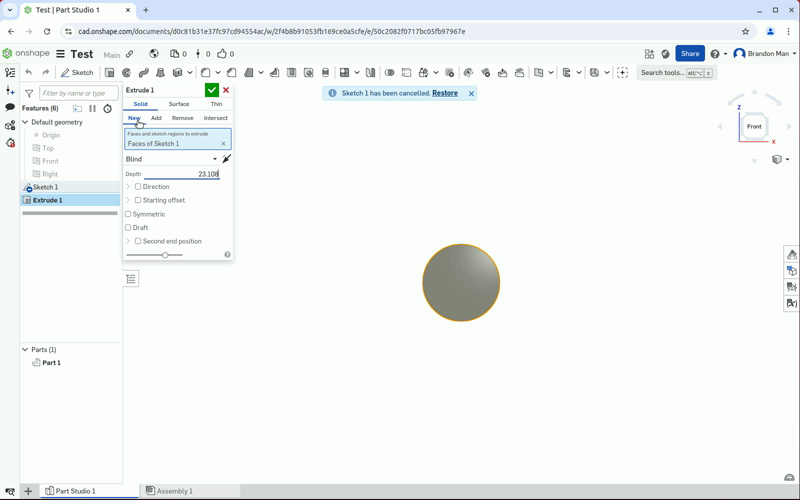
key(enter)
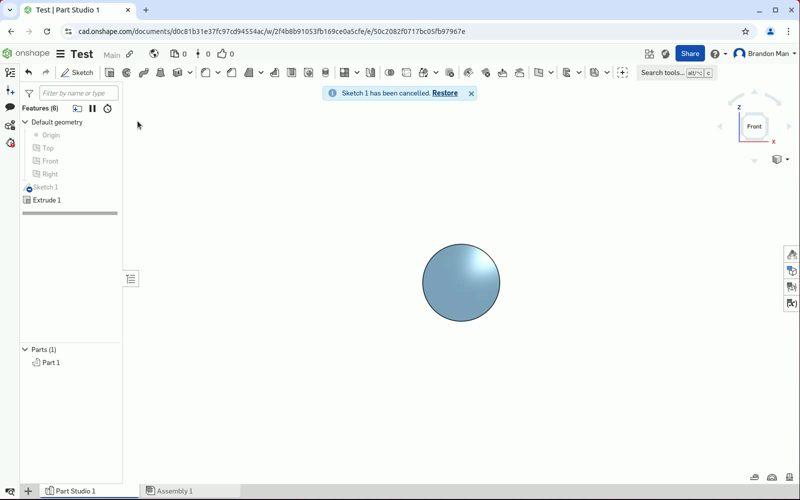
key(shift+h)
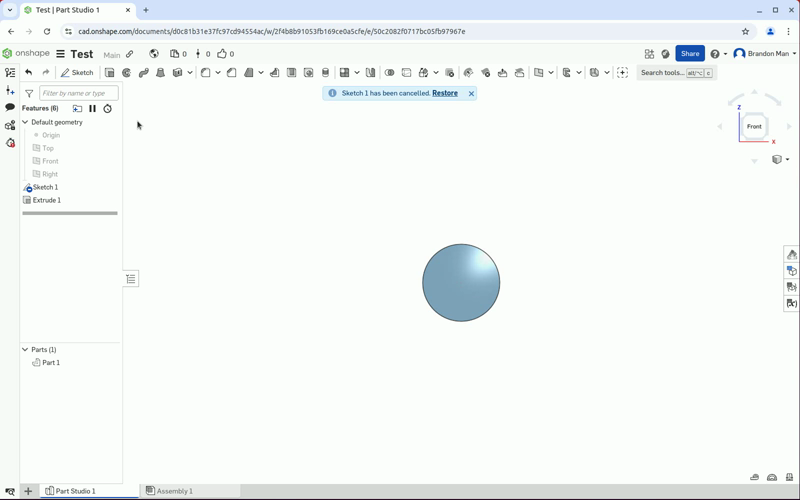
key(shift+h)
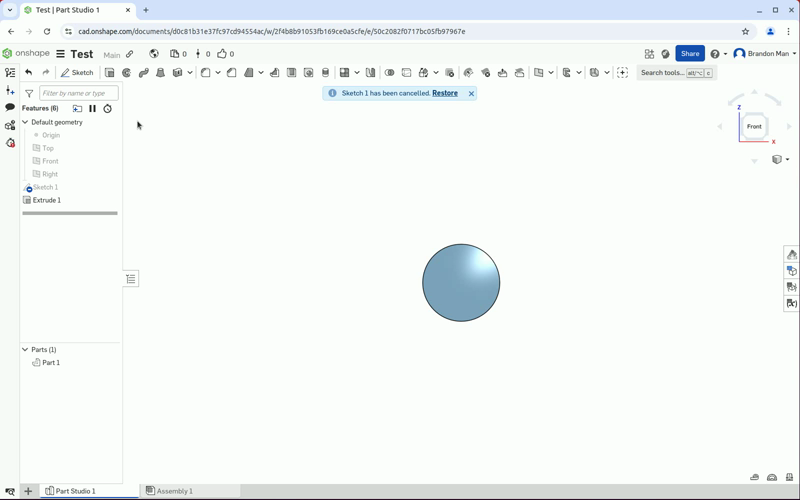
mouse_move(73, 189)
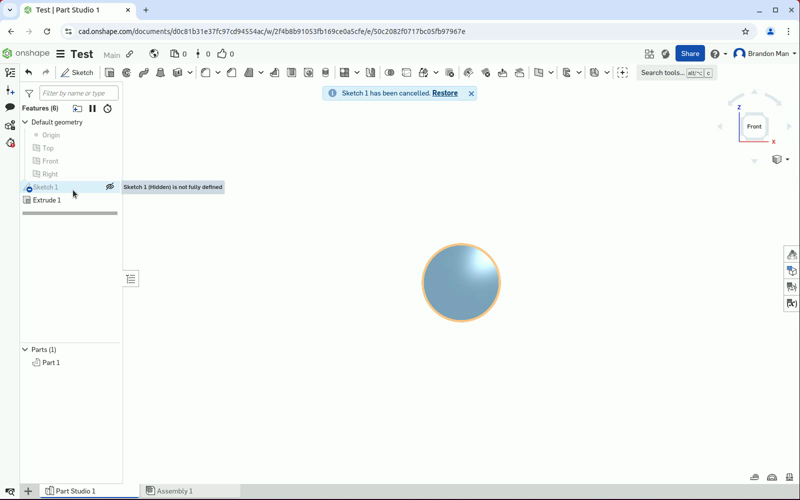
click(73, 189)
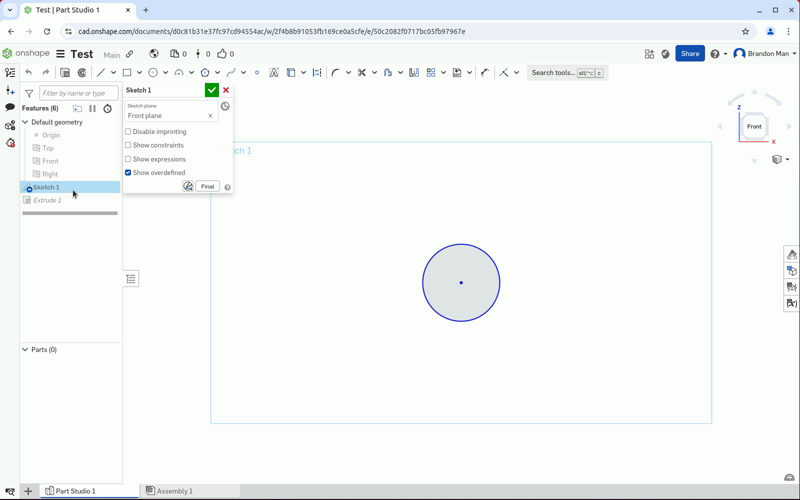
mouse_move(229, 92)
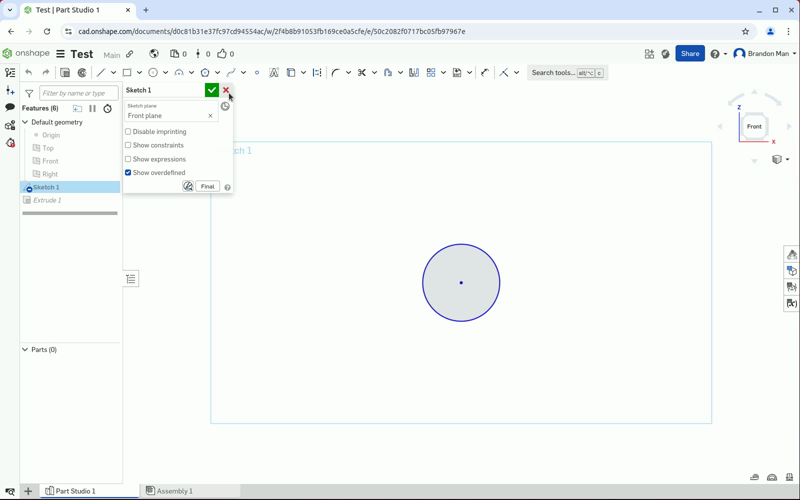
click(229, 92)
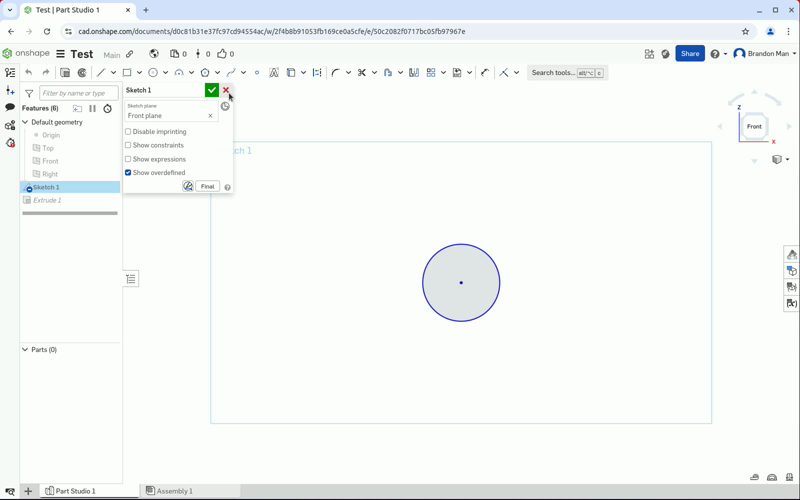
key(shift+s)
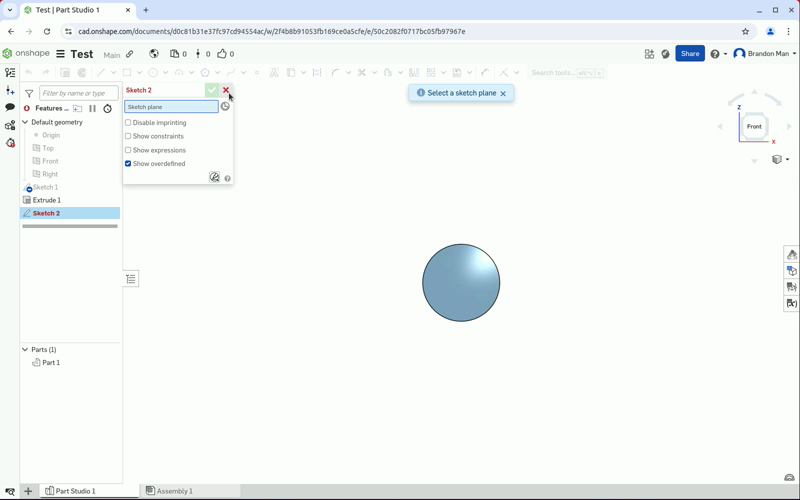
mouse_move(73, 163)
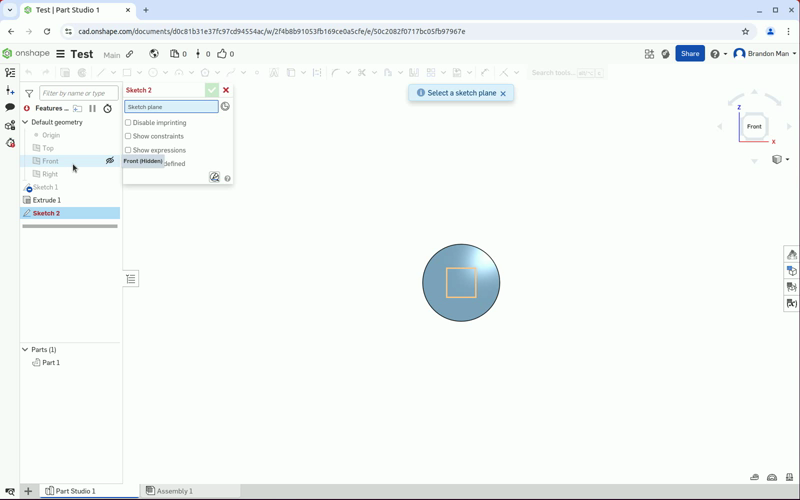
click(73, 163)
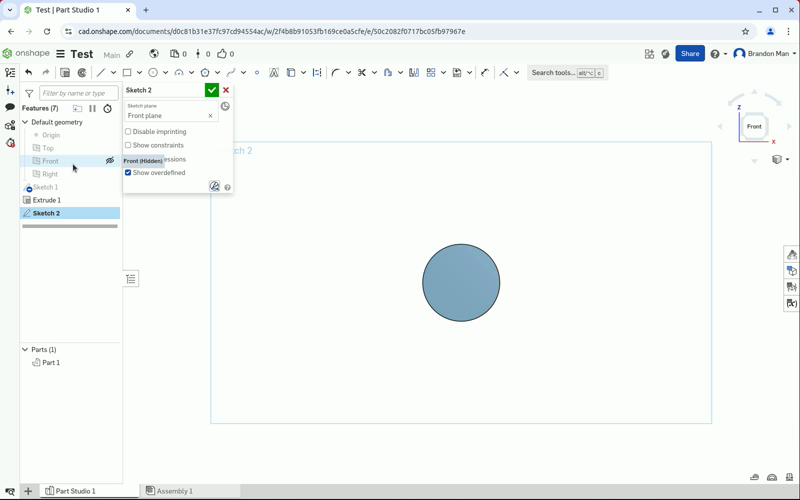
mouse_move(73, 352)
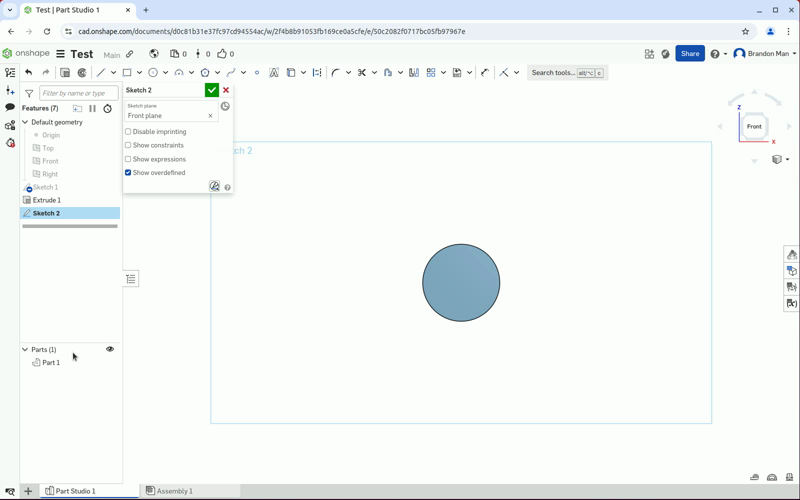
key(y)
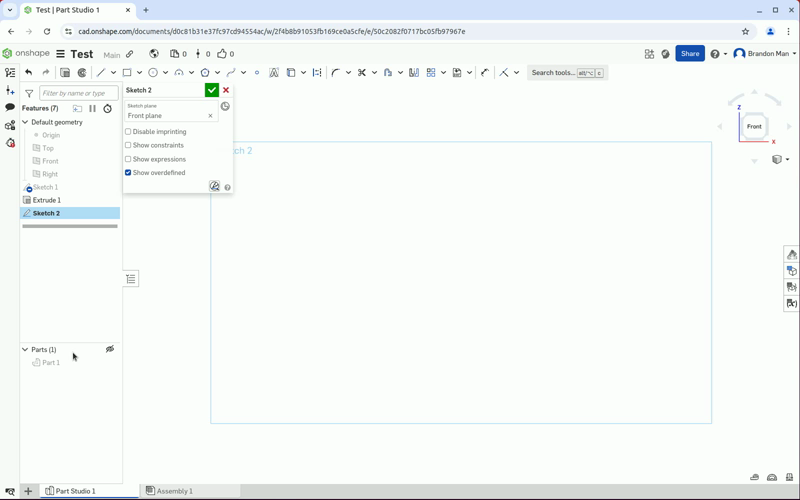
key(l)
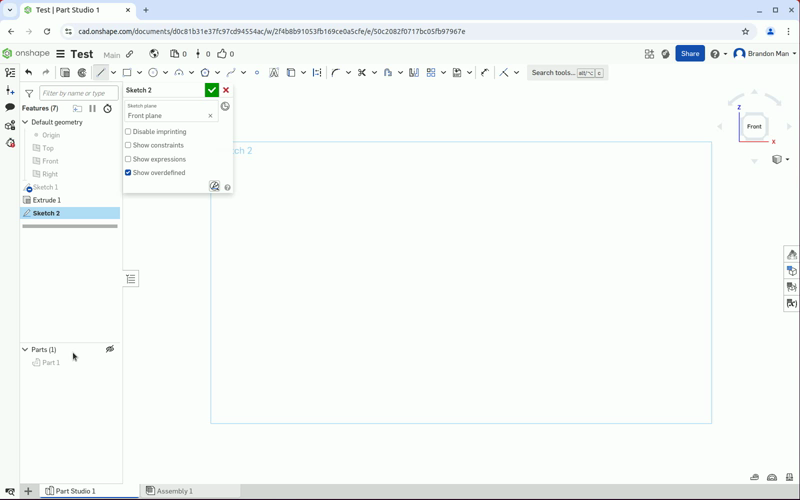
key_down(shift)
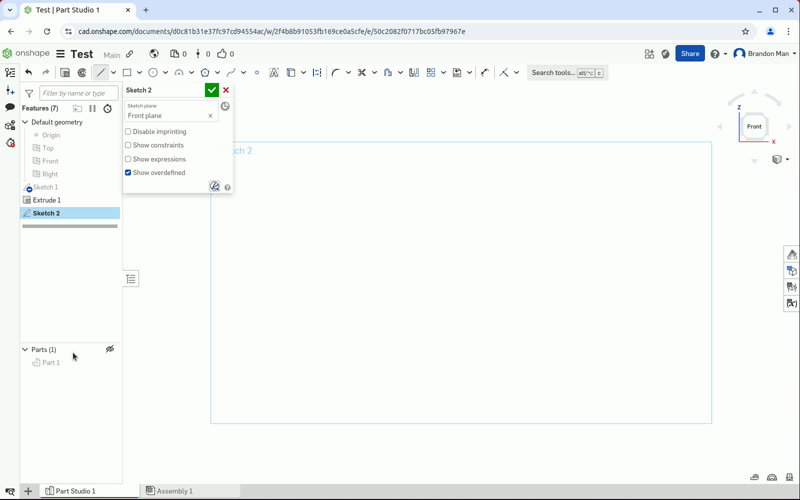
mouse_move(497, 292)
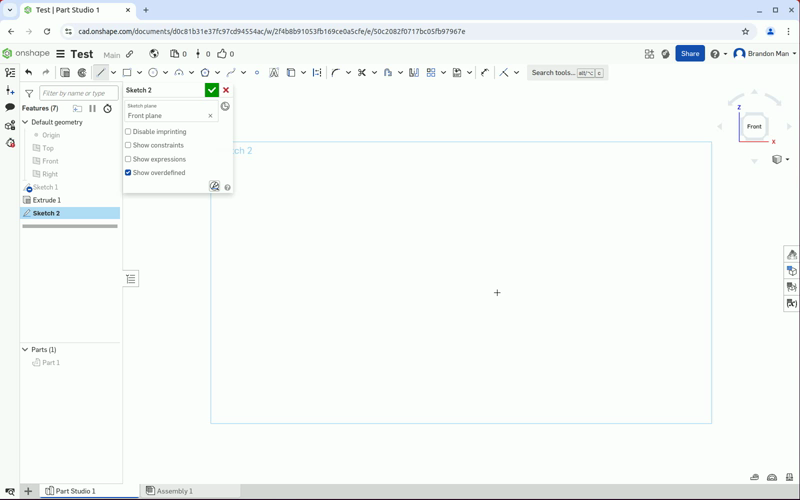
click(497, 292)
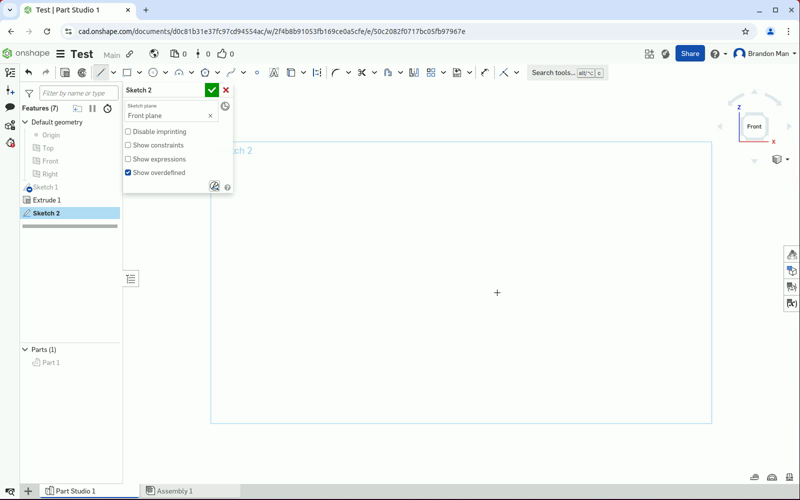
key_up(shift)
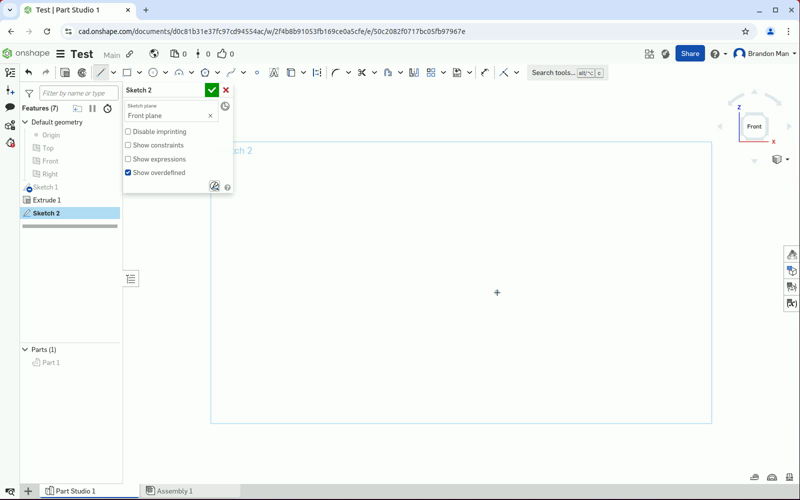
key_down(shift)
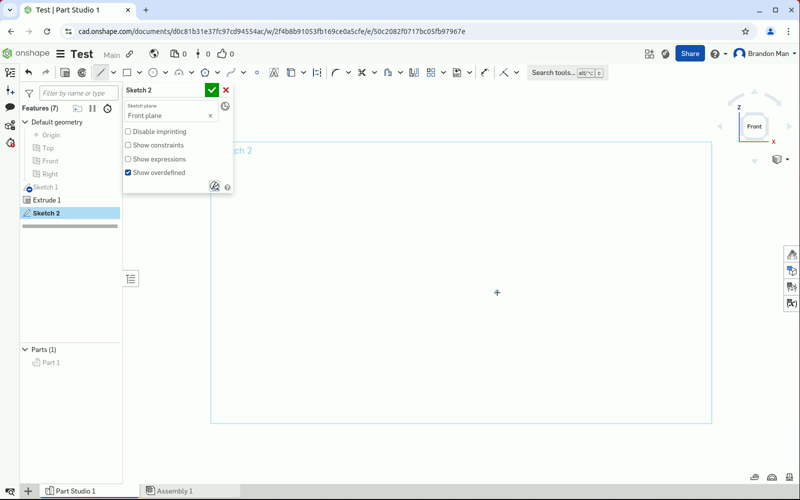
mouse_move(527, 292)
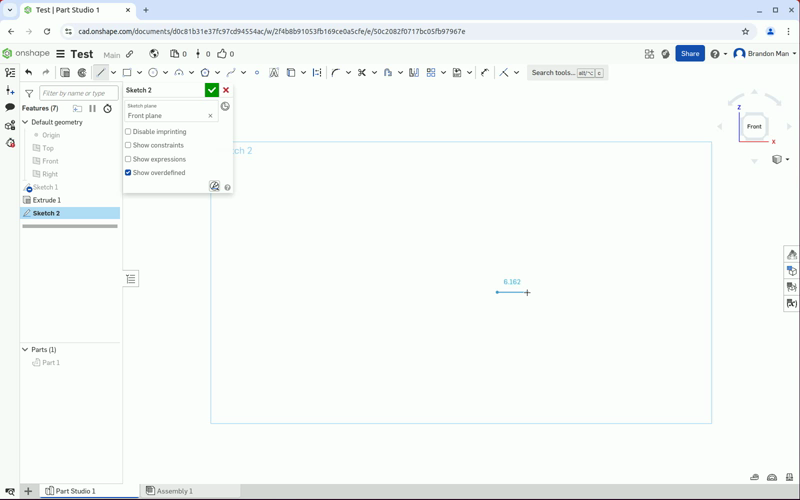
mouse_move(506, 292)
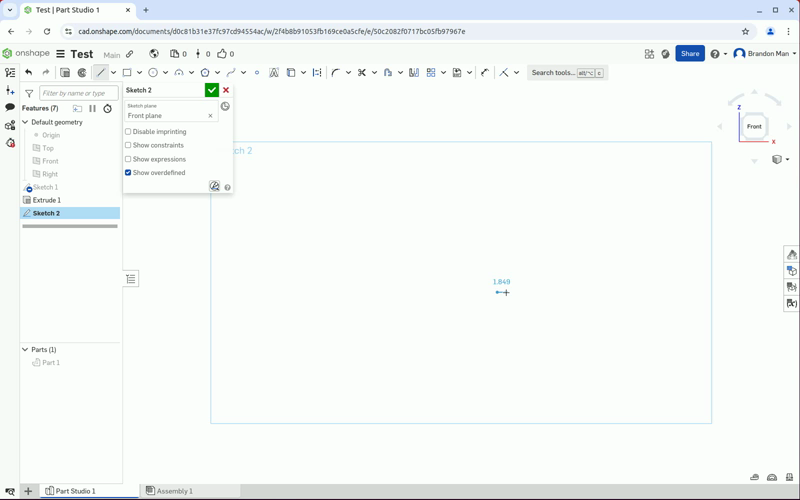
click(506, 292)
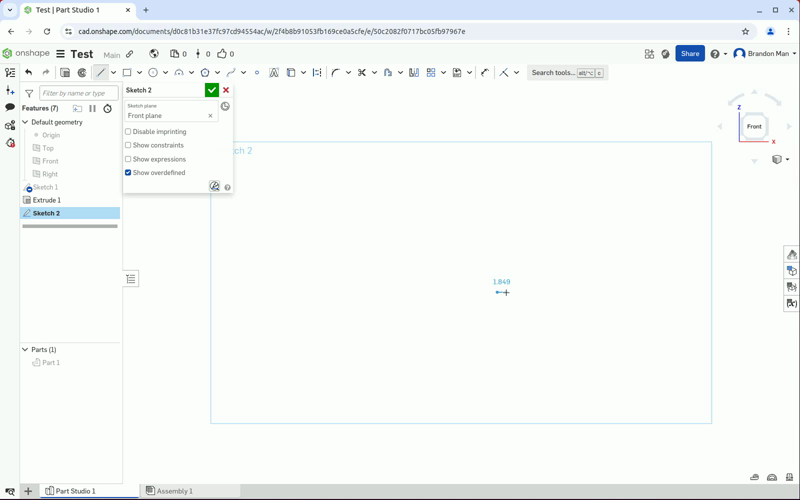
key_up(shift)
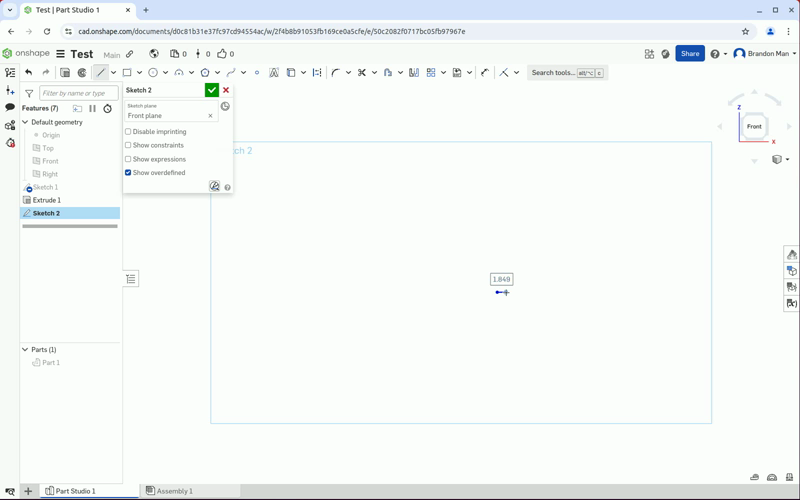
key_down(shift)
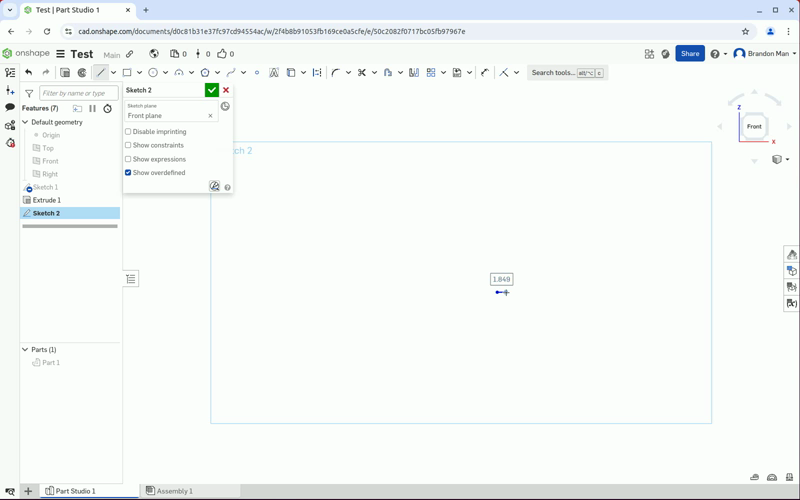
mouse_move(536, 292)
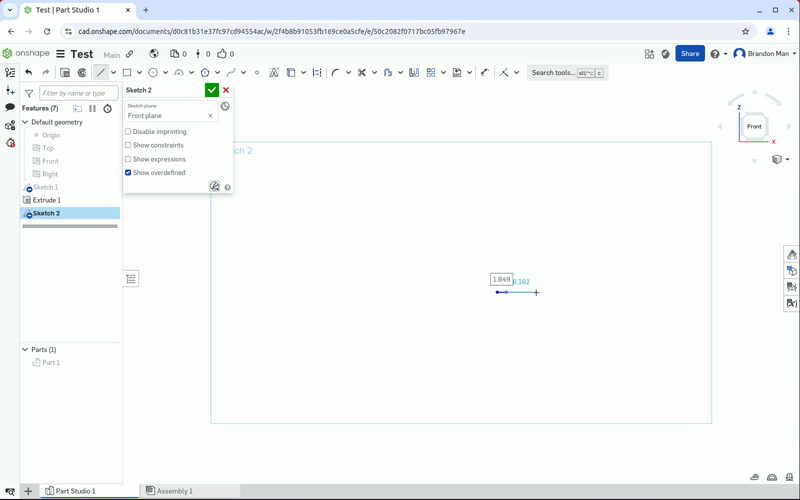
mouse_move(506, 272)
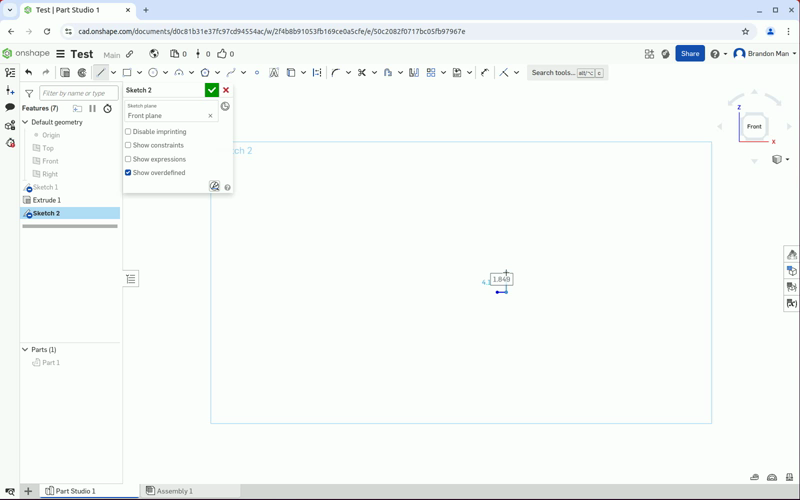
click(506, 272)
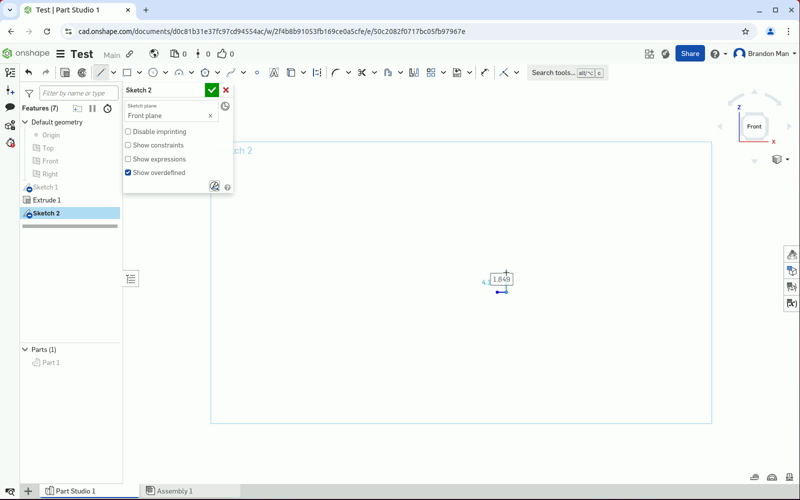
key_up(shift)
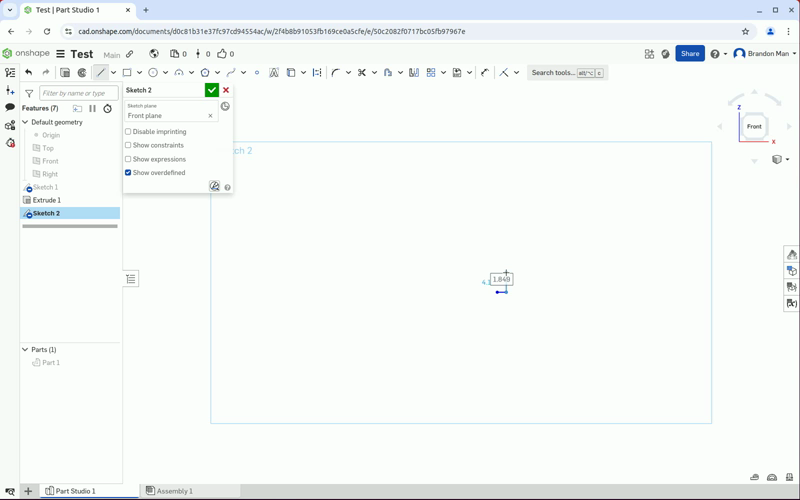
key_down(shift)
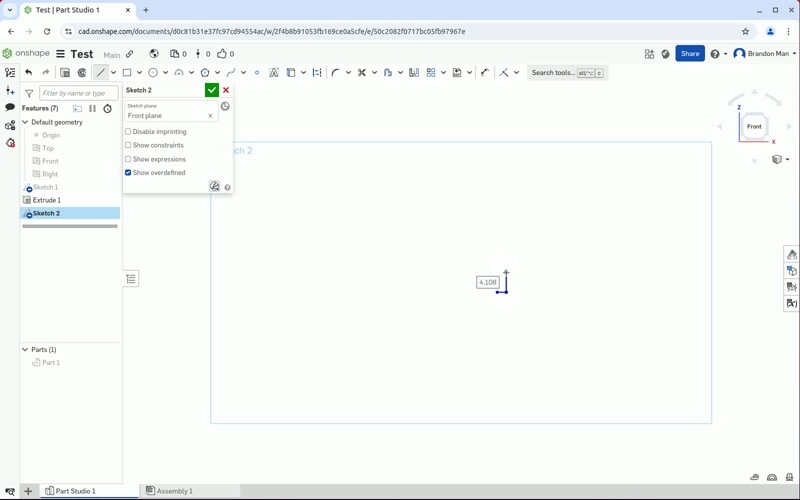
mouse_move(536, 272)
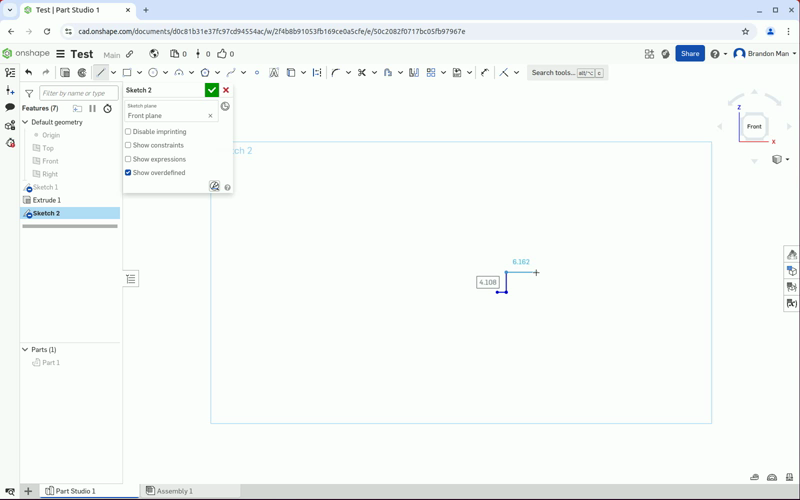
mouse_move(497, 272)
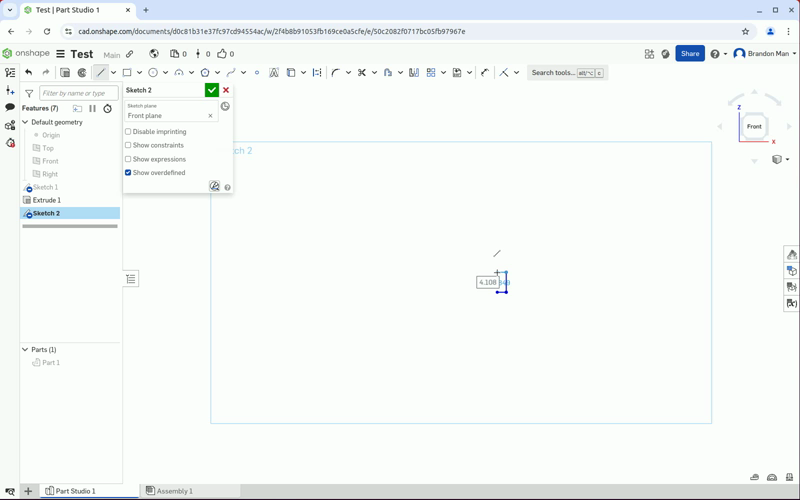
click(497, 272)
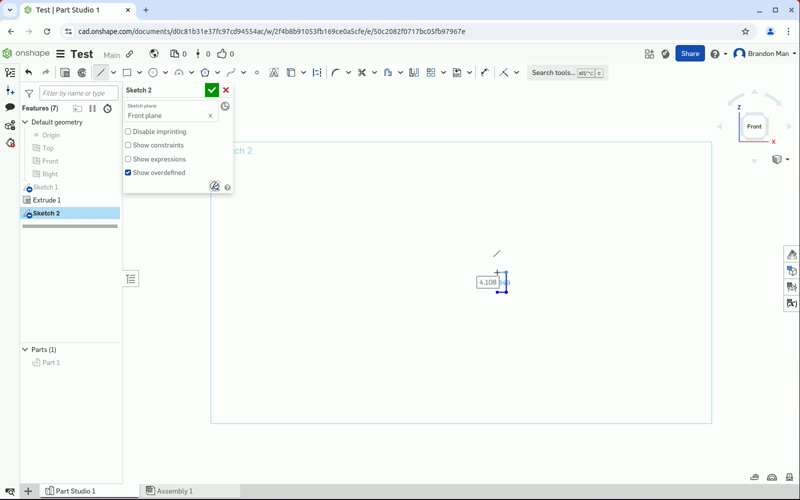
key_up(shift)
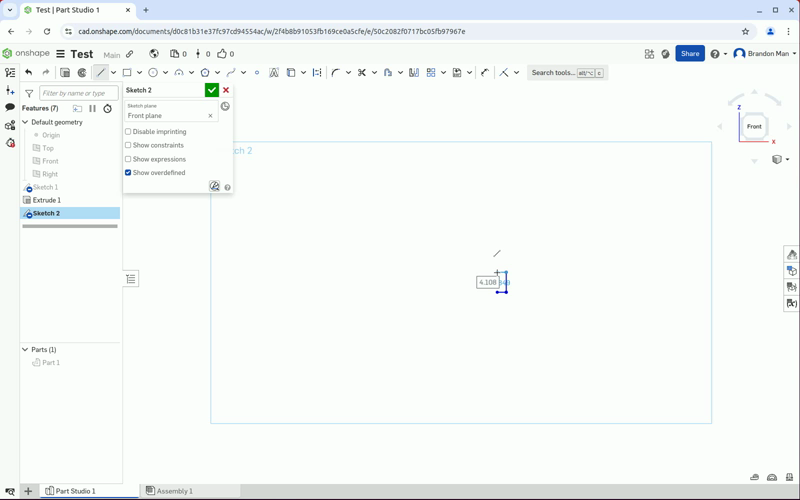
key(esc)
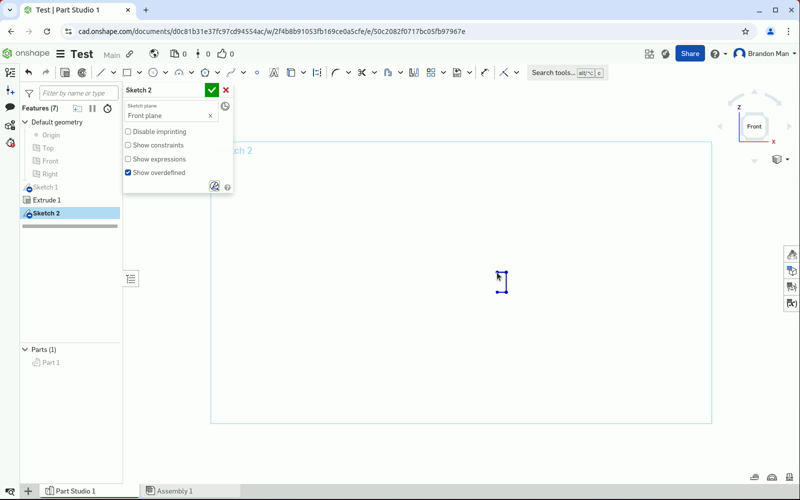
key(a)
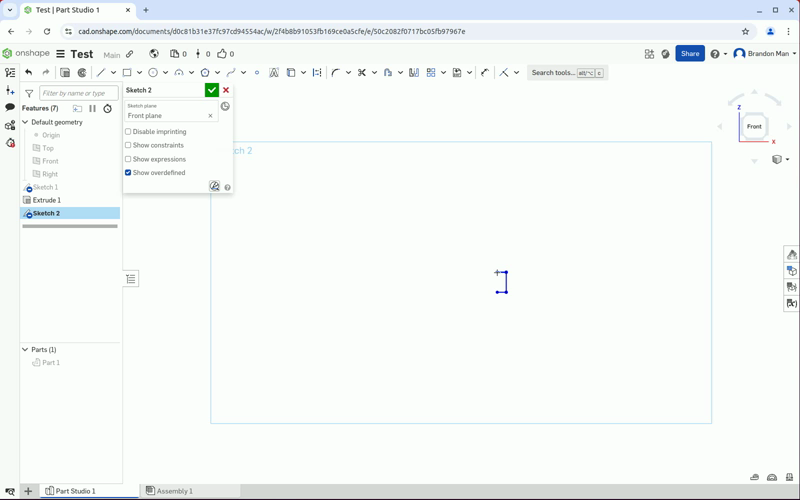
mouse_move(497, 272)
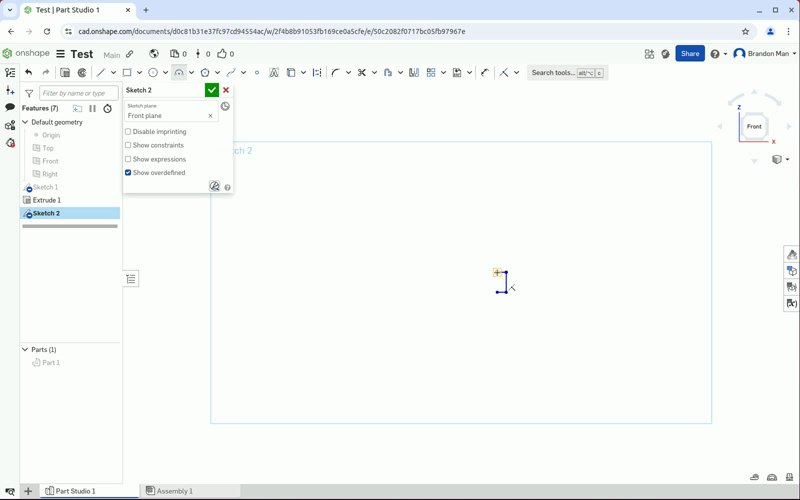
click(497, 272)
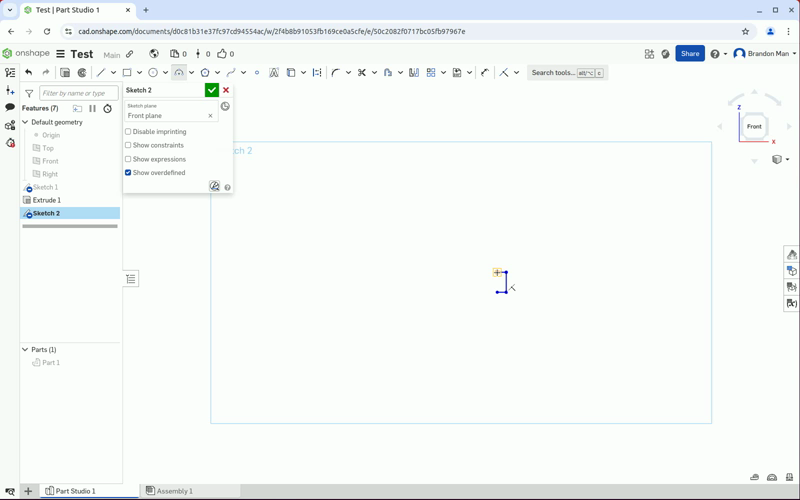
mouse_move(497, 292)
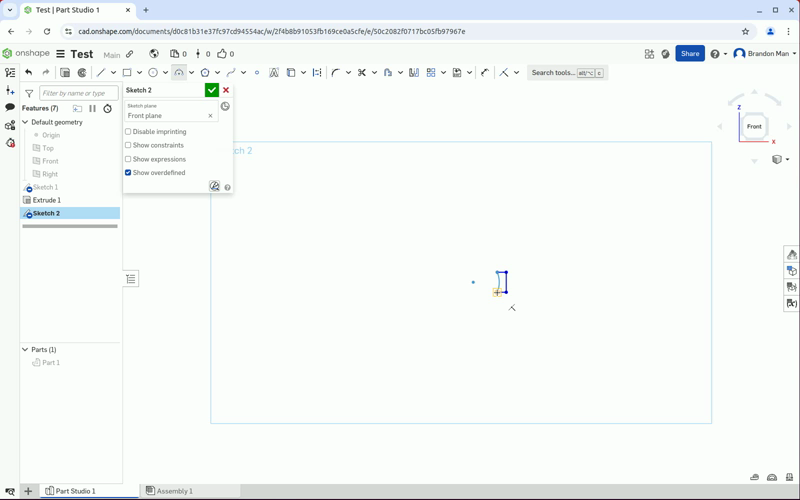
click(497, 292)
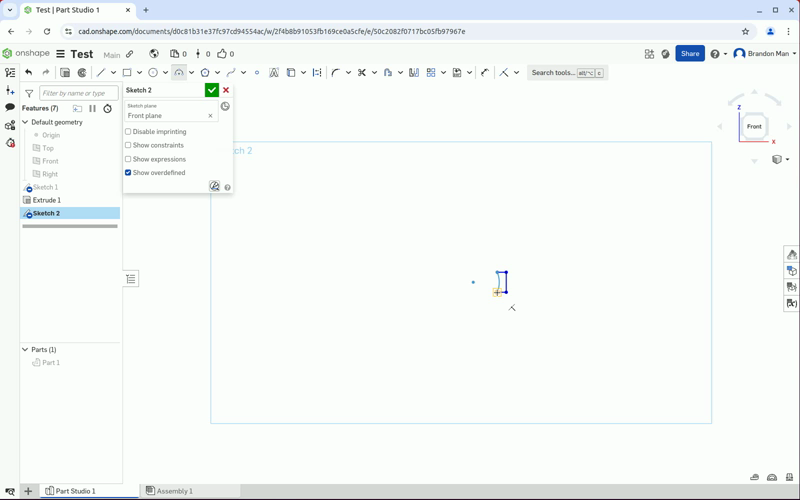
key_down(shift)
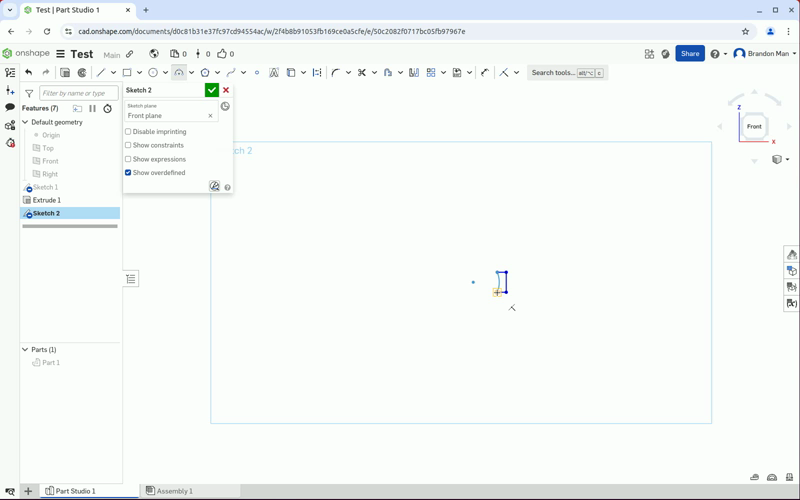
mouse_move(498, 282)
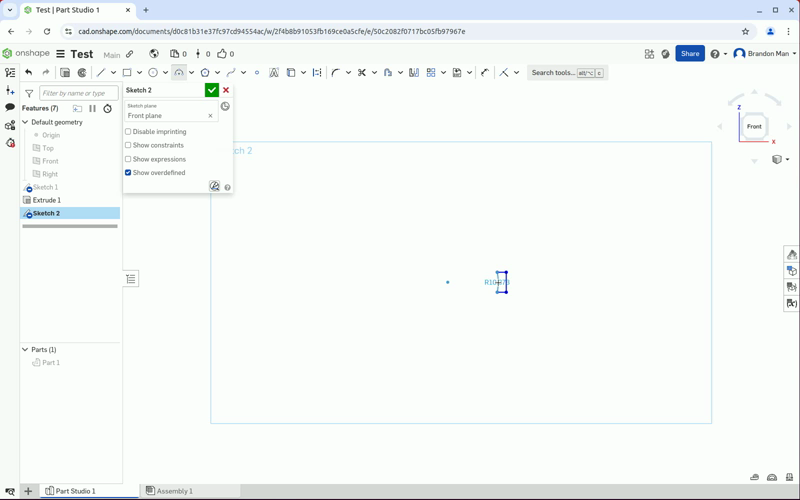
click(498, 282)
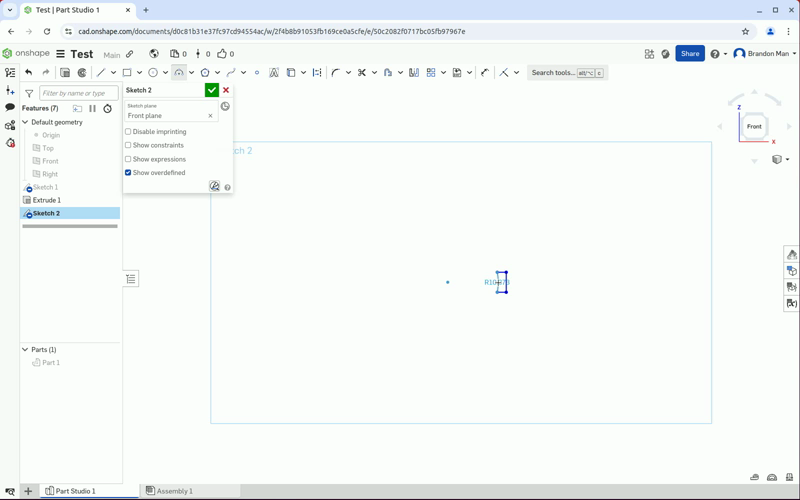
key_up(shift)
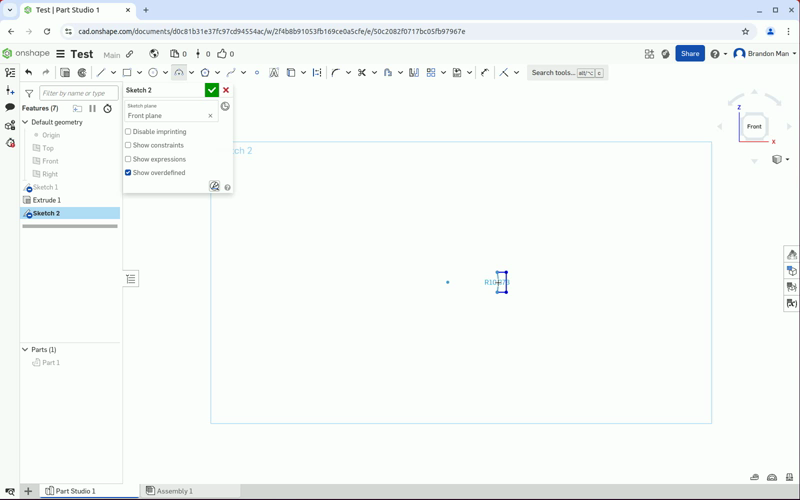
key(esc)
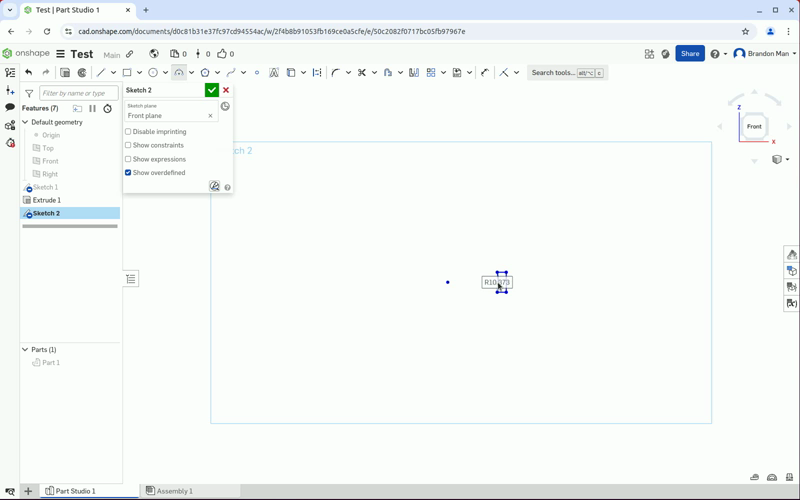
mouse_move(501, 274)
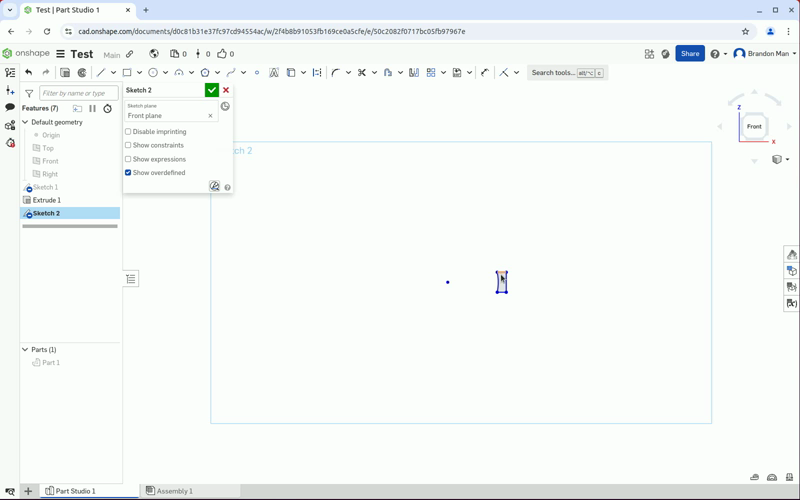
scroll(6)
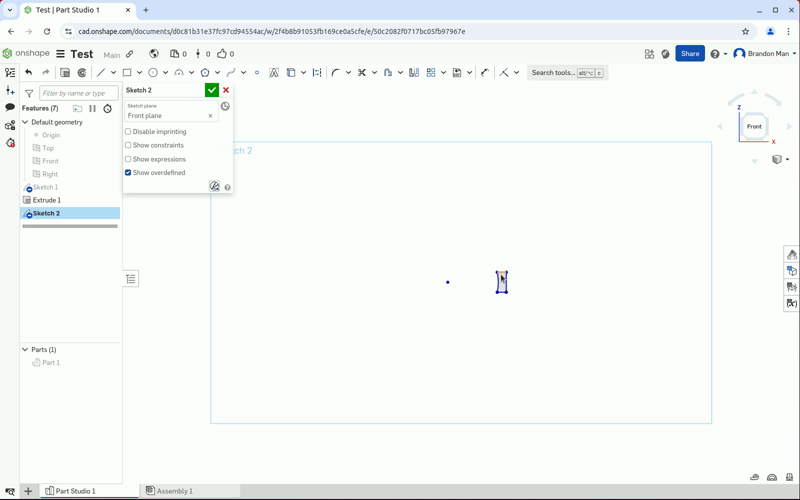
scroll(6)
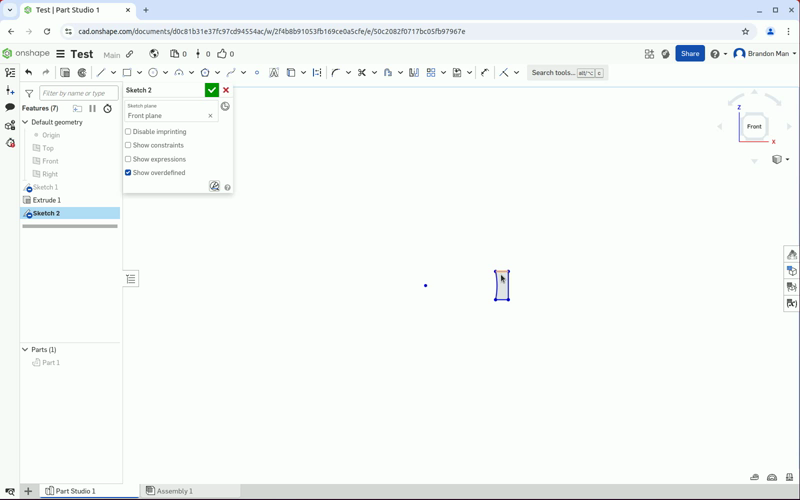
scroll(6)
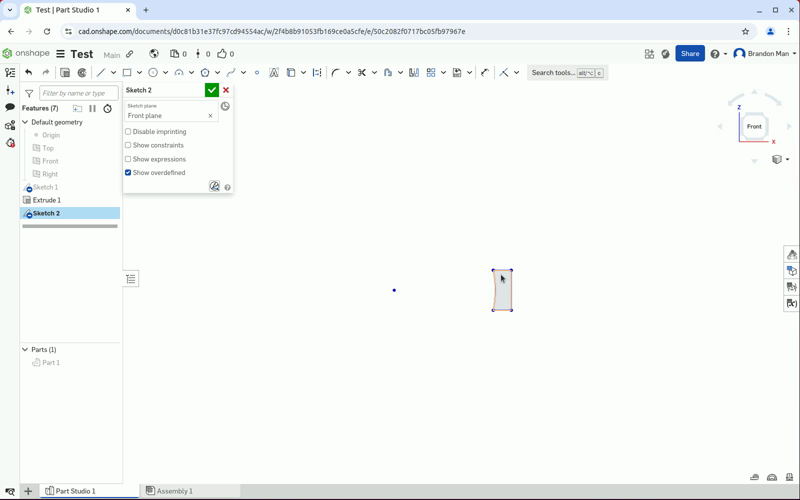
scroll(6)
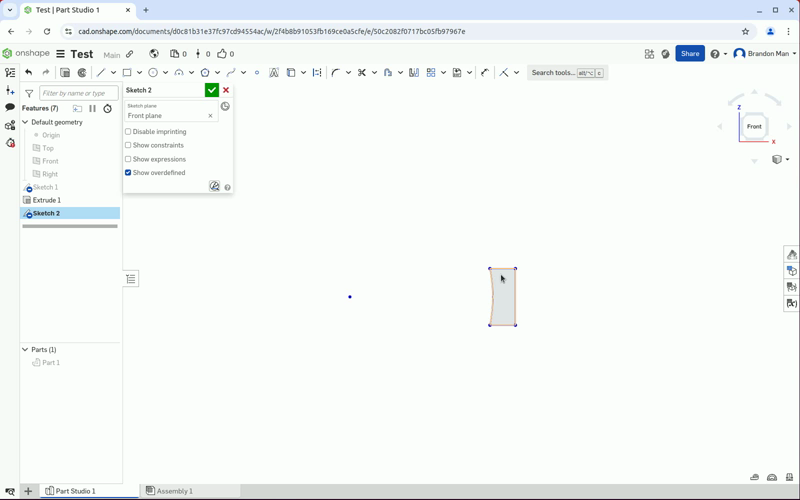
scroll(6)
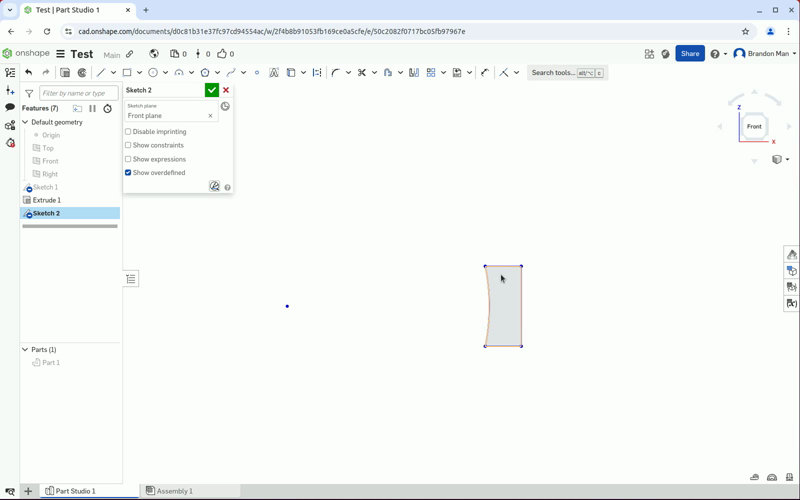
scroll(6)
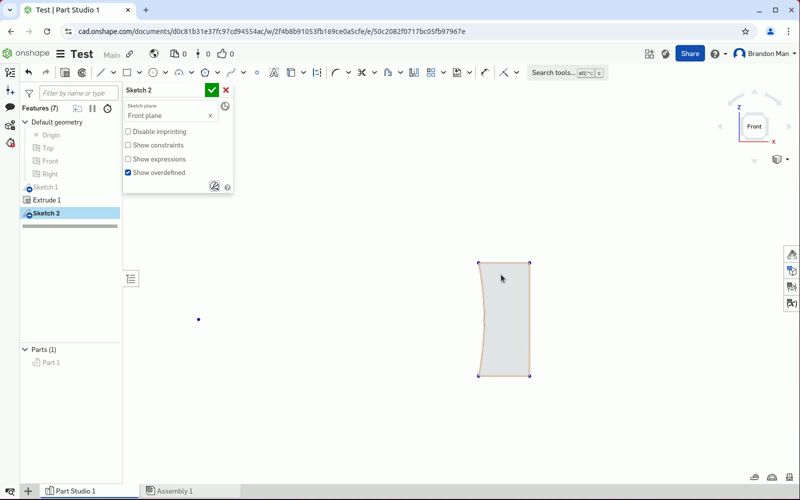
scroll(6)
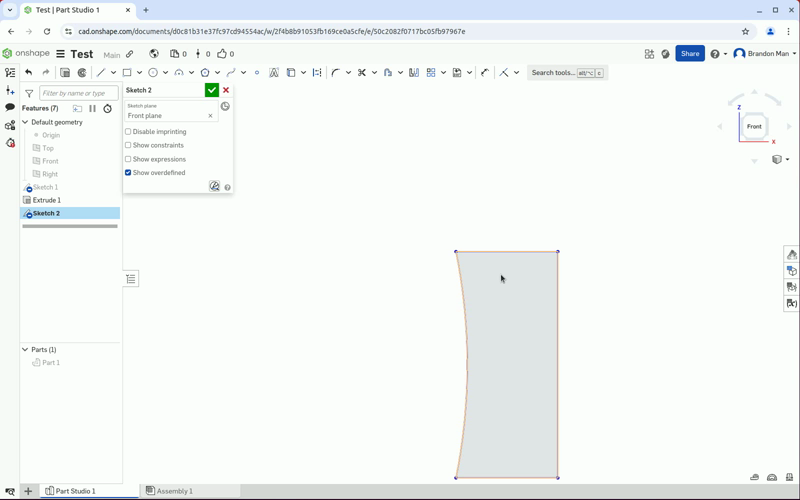
click(501, 274)
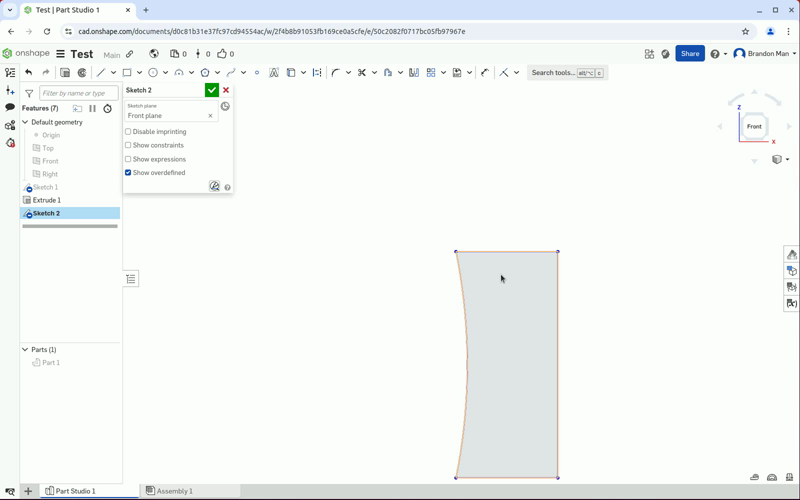
scroll(-6)
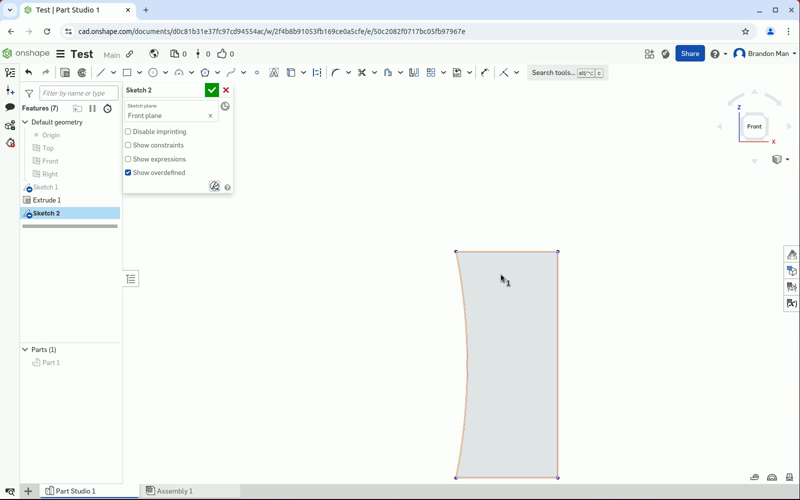
scroll(-6)
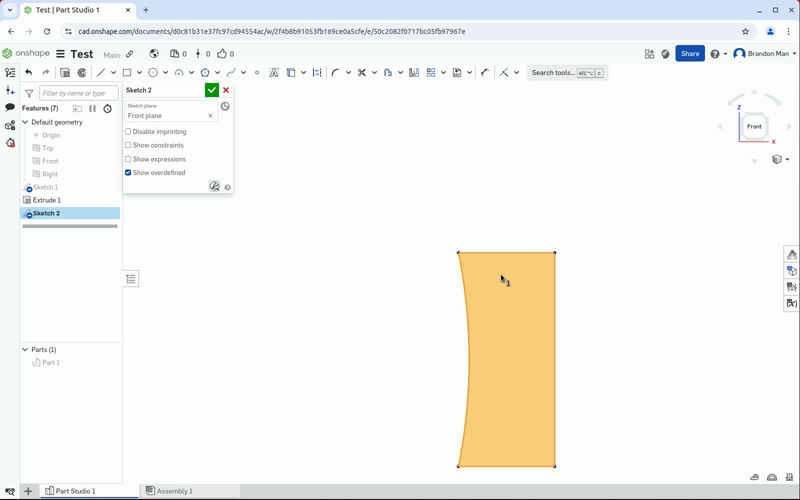
scroll(-6)
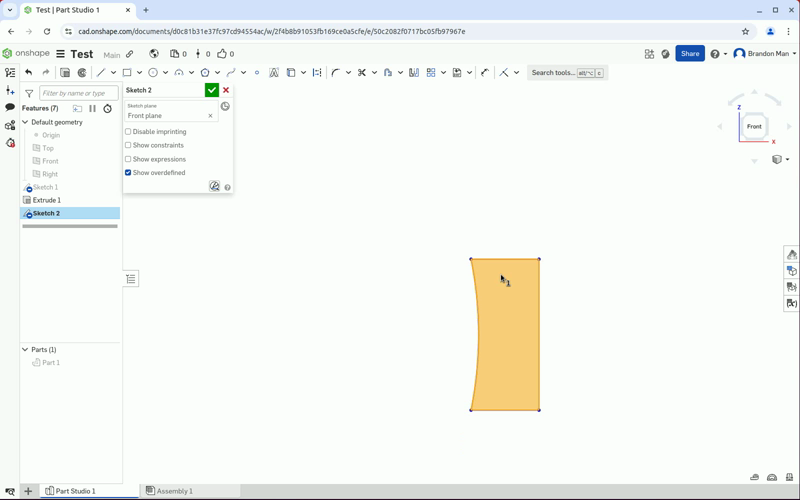
scroll(-6)
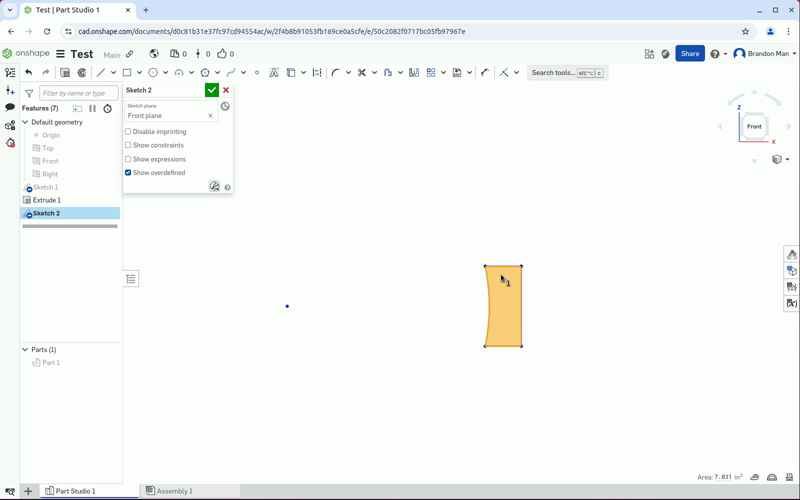
scroll(-6)
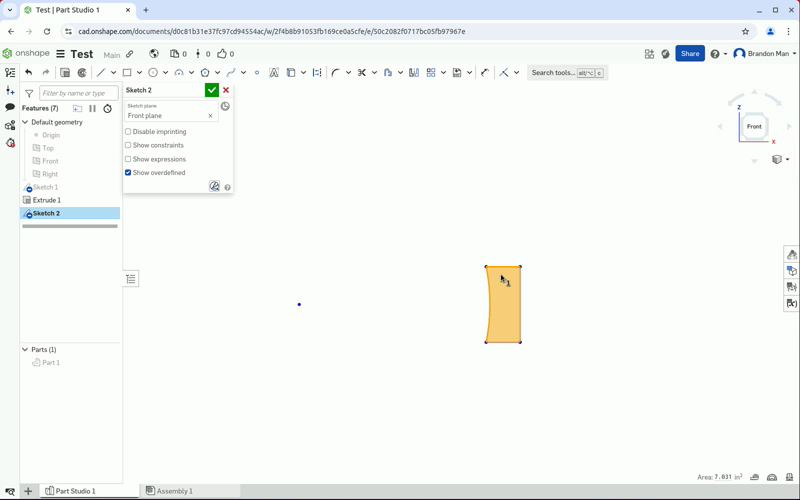
scroll(-6)
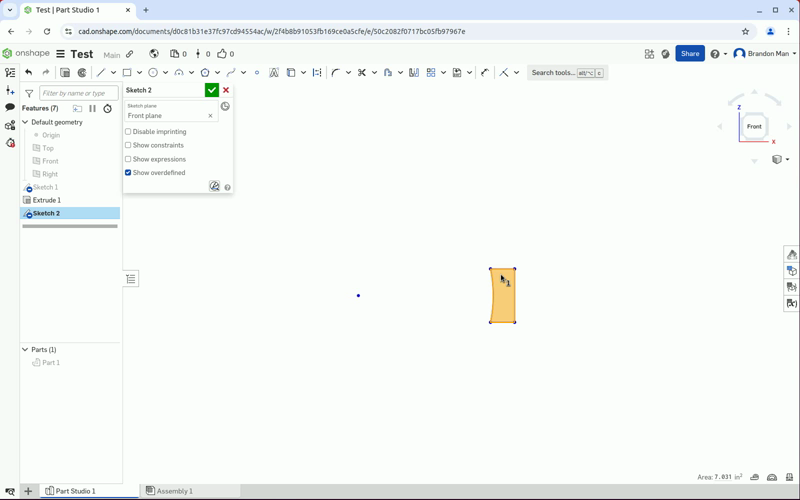
scroll(-6)
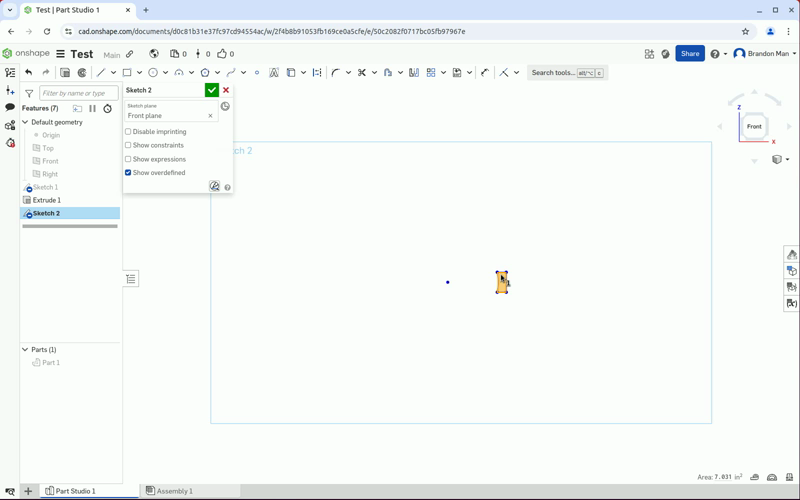
mouse_move(73, 352)
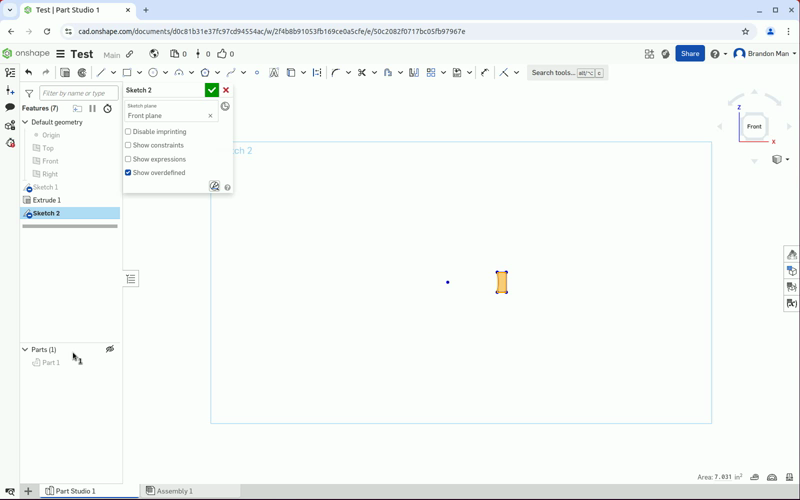
key(shift+y)
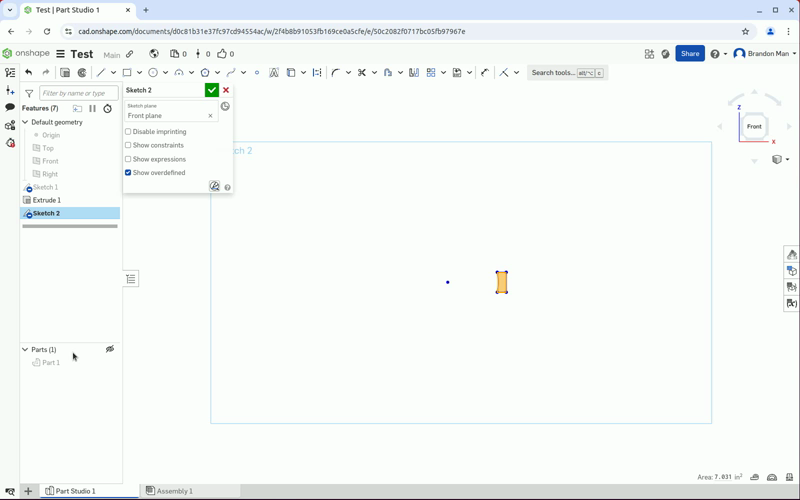
key(shift+e)
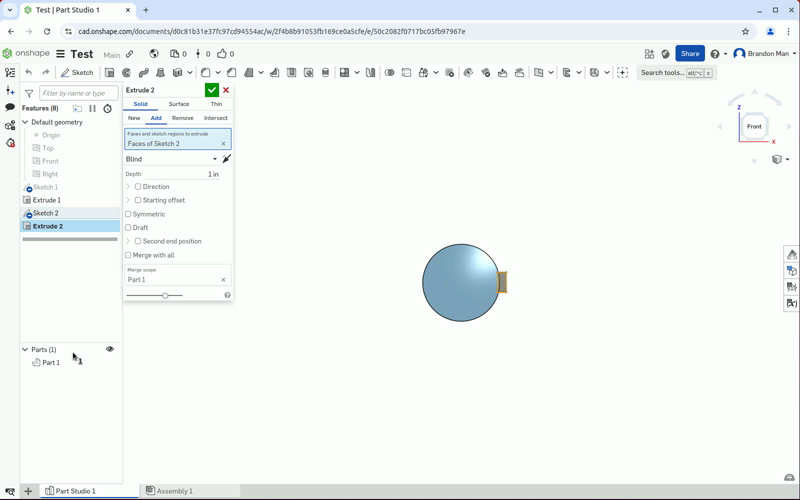
mouse_move(143, 106)
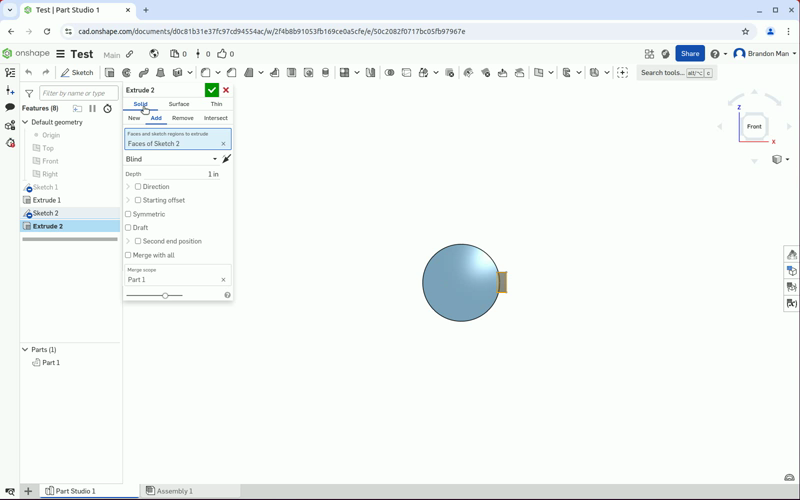
click(143, 106)
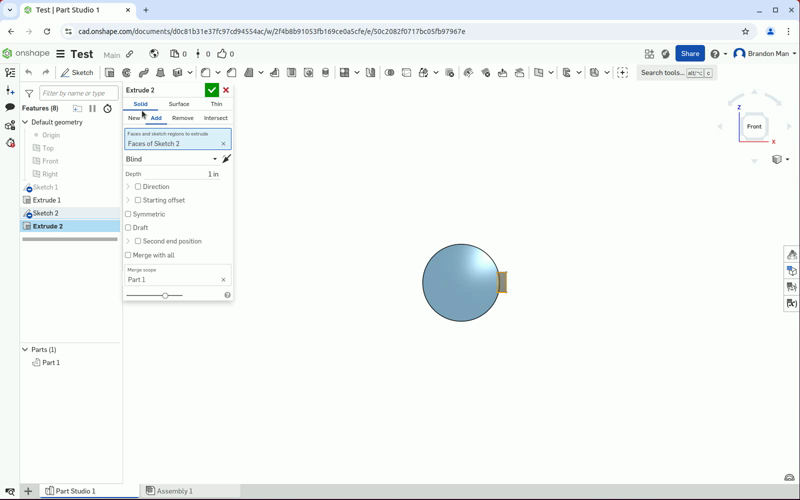
mouse_move(137, 120)
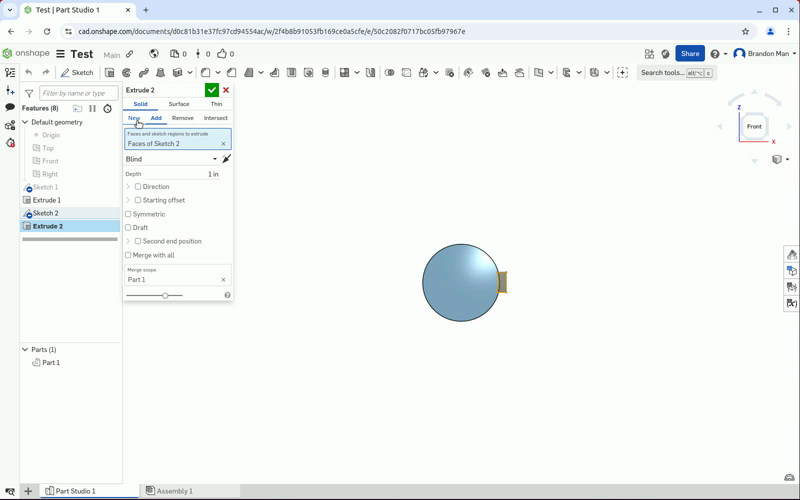
click(137, 120)
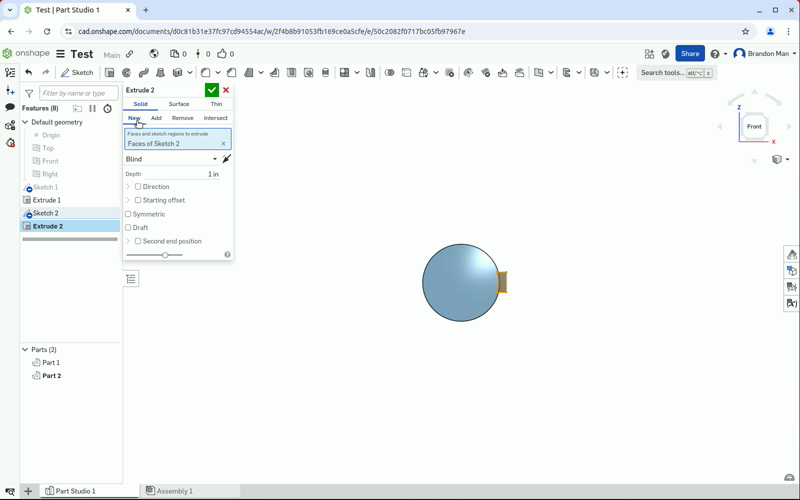
key(tab, 4)
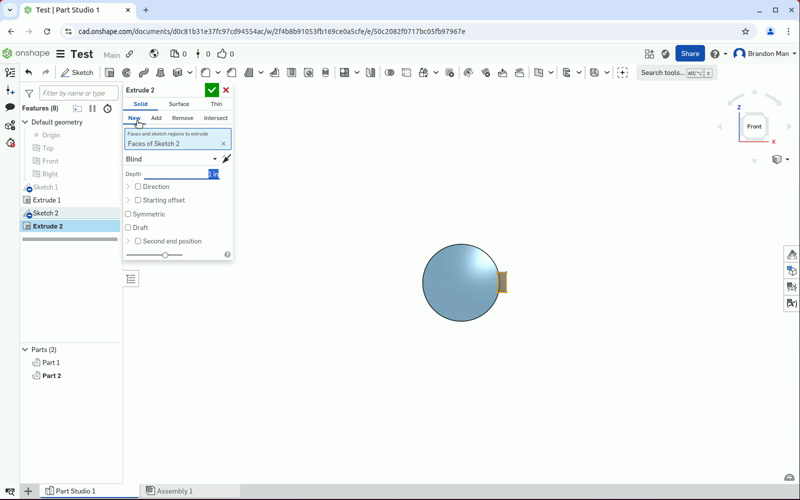
text(7.703)
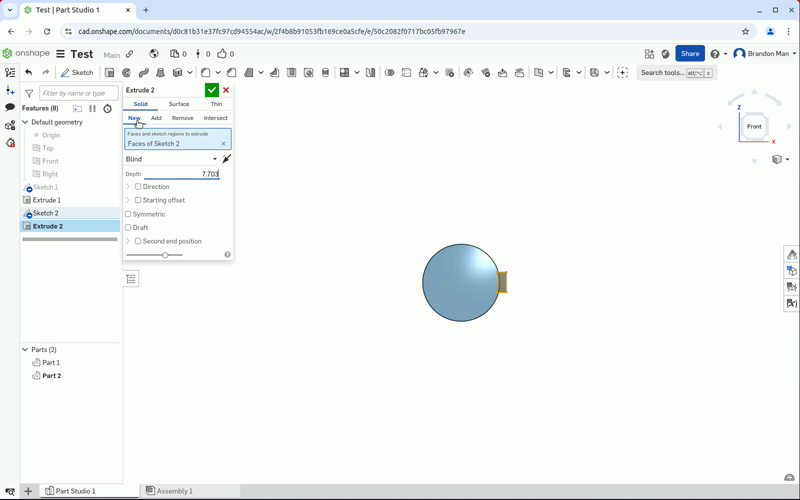
key(enter)
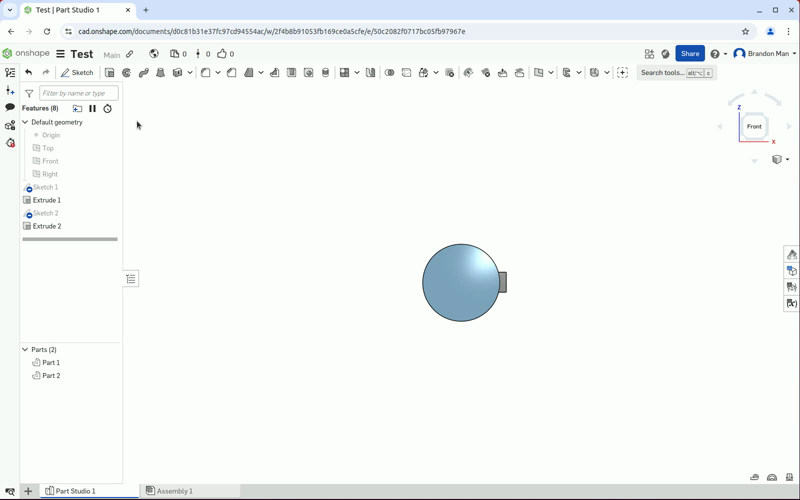
key(shift+h)
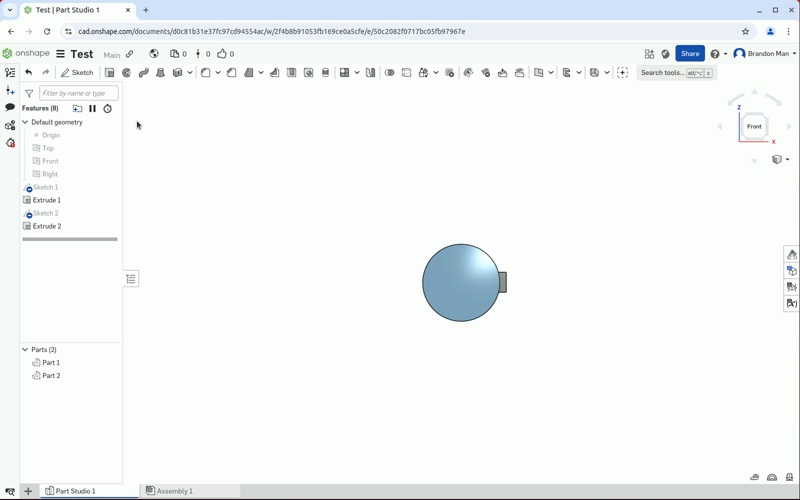
key(shift+h)
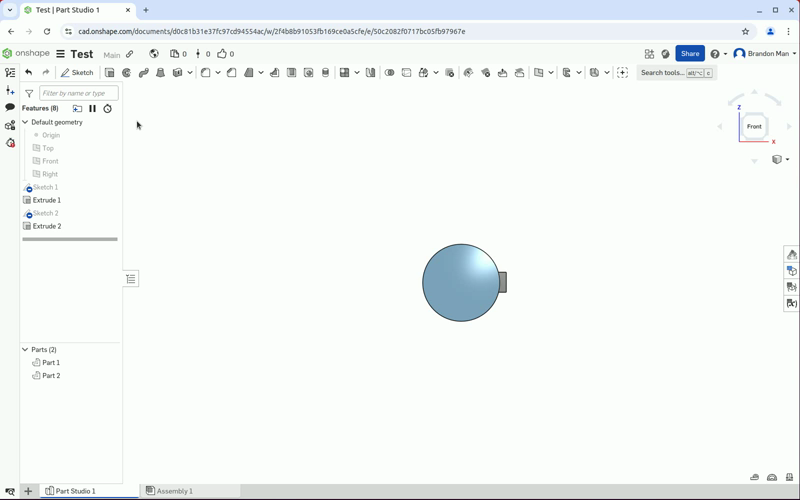
mouse_move(73, 189)
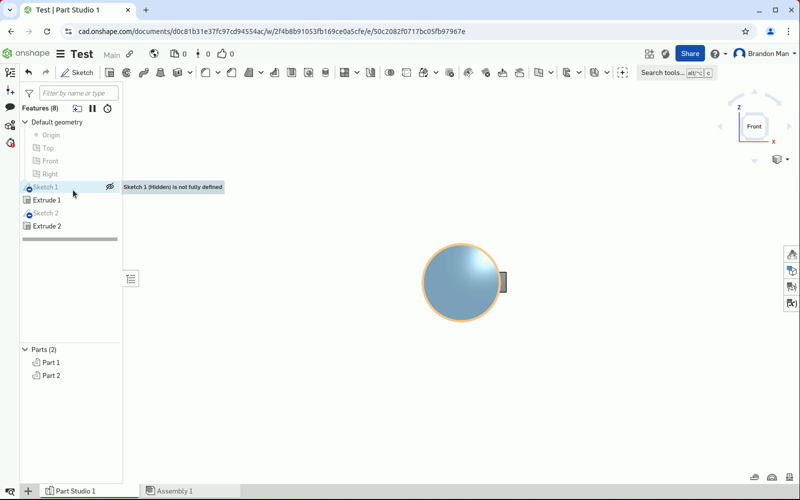
click(73, 189)
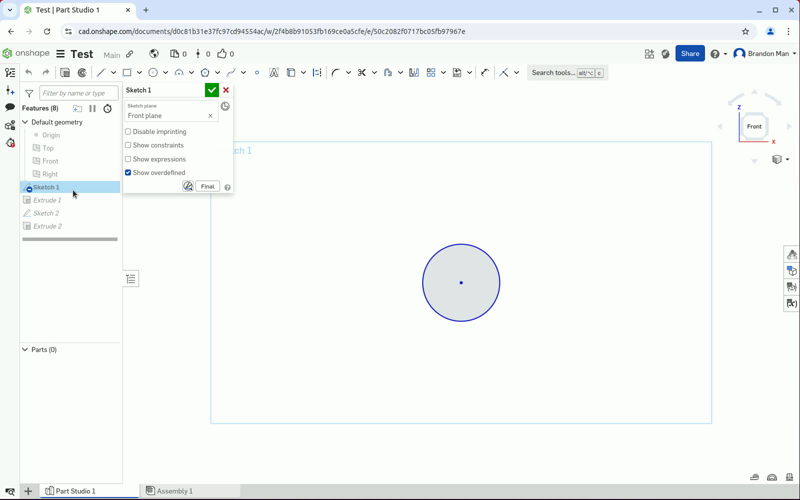
mouse_move(229, 92)
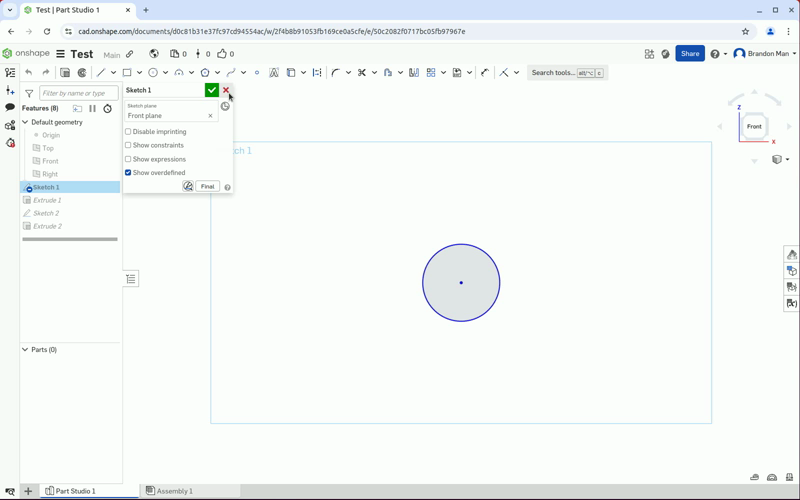
click(229, 92)
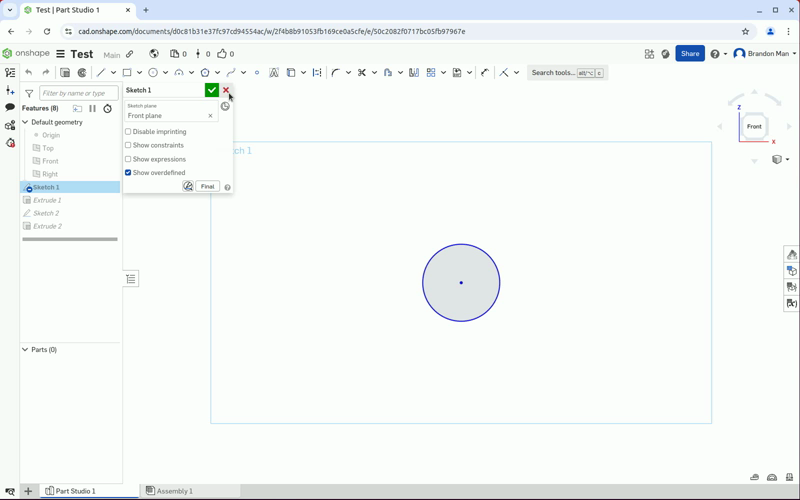
key(shift+s)
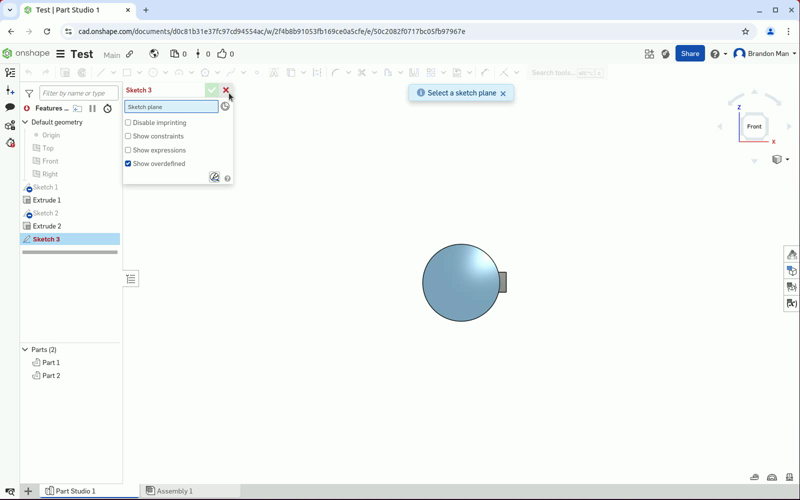
mouse_move(73, 163)
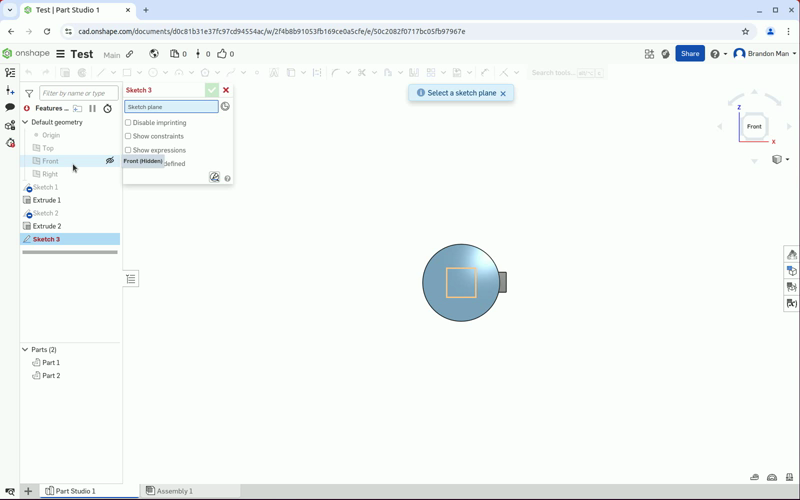
click(73, 163)
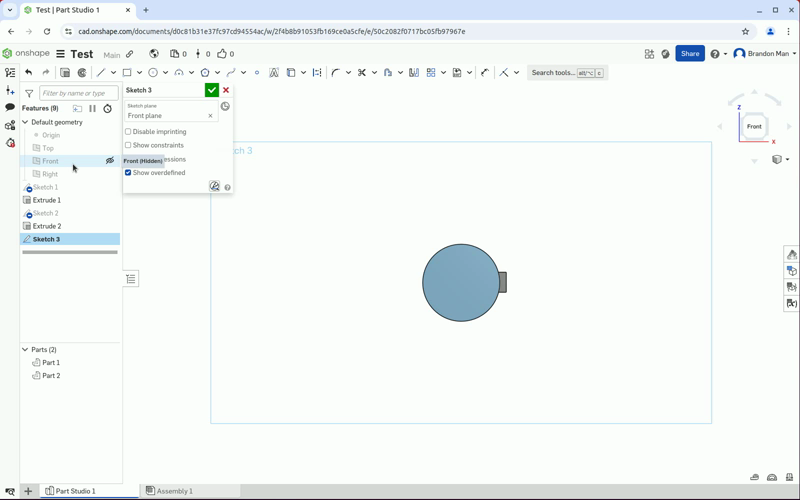
mouse_move(73, 352)
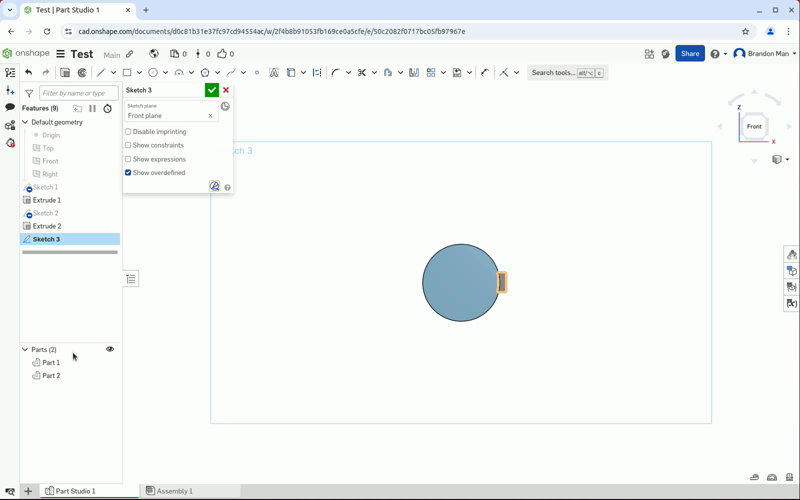
key(y)
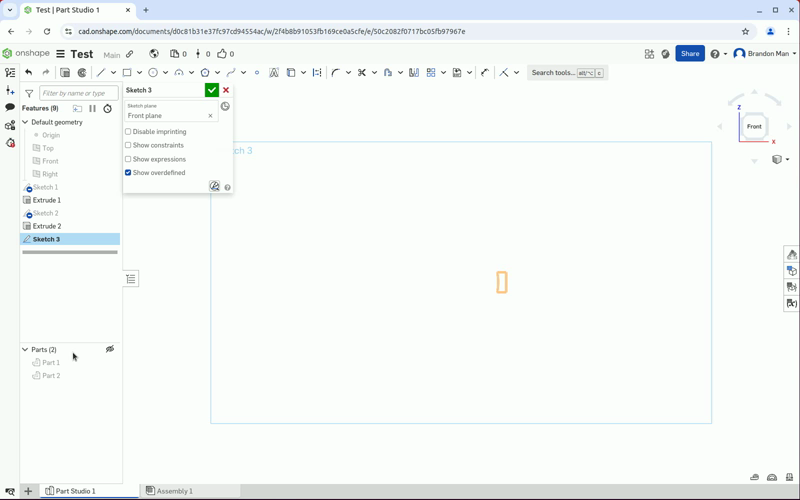
key(l)
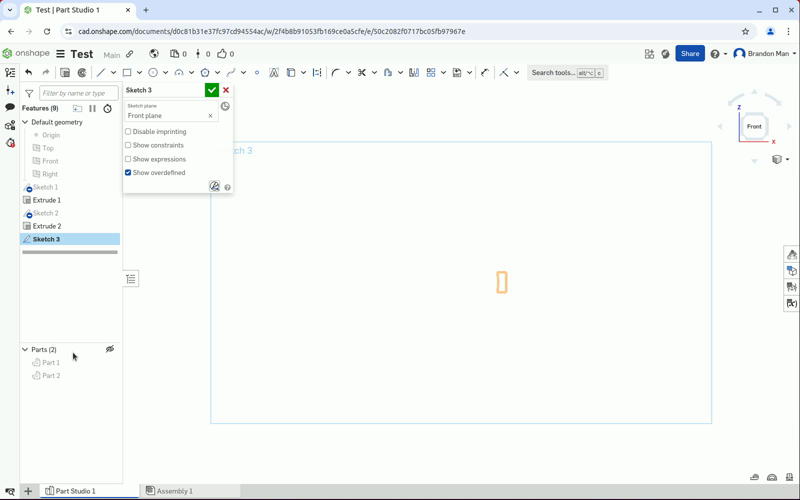
key_down(shift)
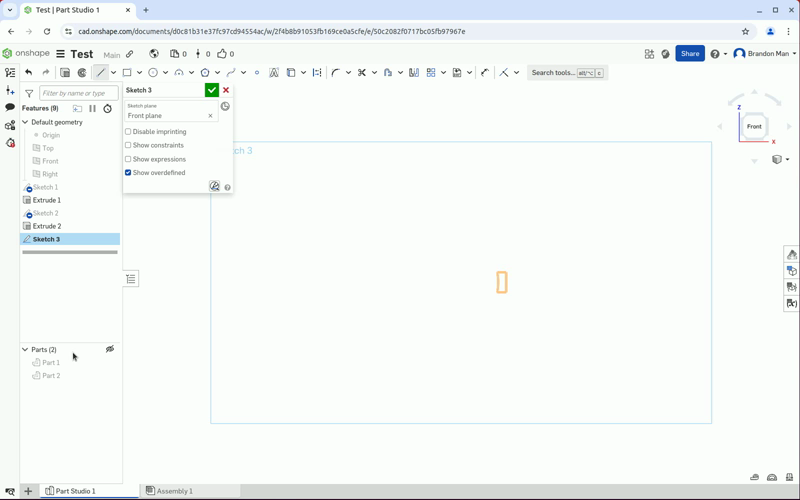
mouse_move(404, 315)
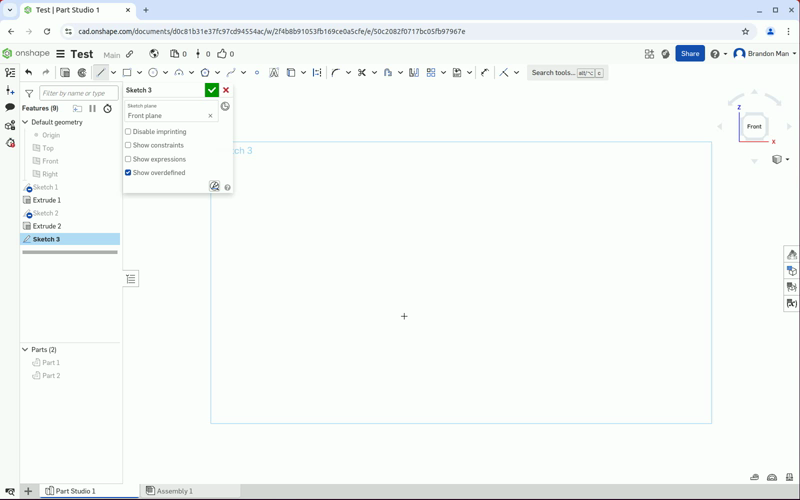
click(404, 315)
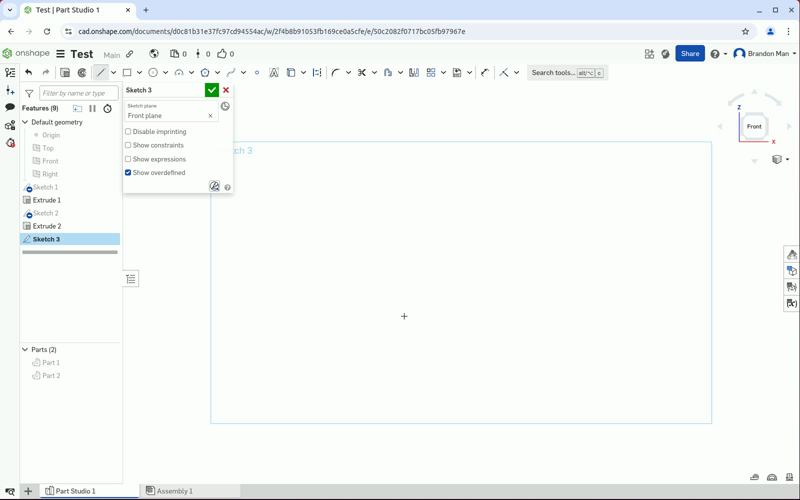
key_up(shift)
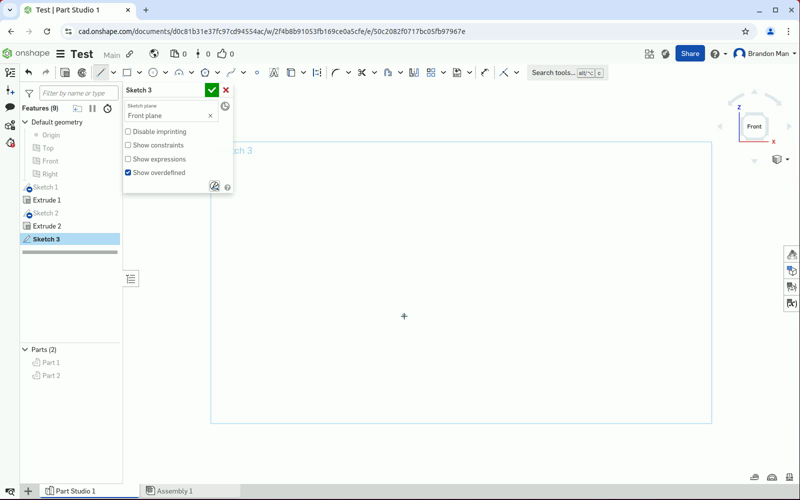
key_down(shift)
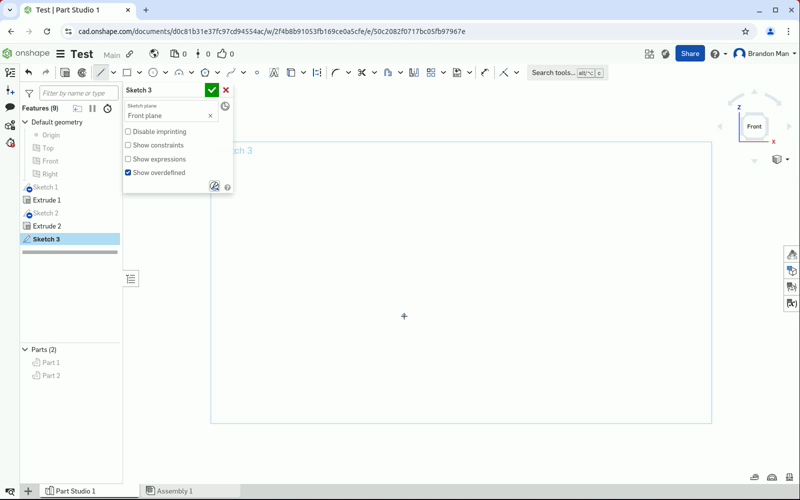
mouse_move(461, 347)
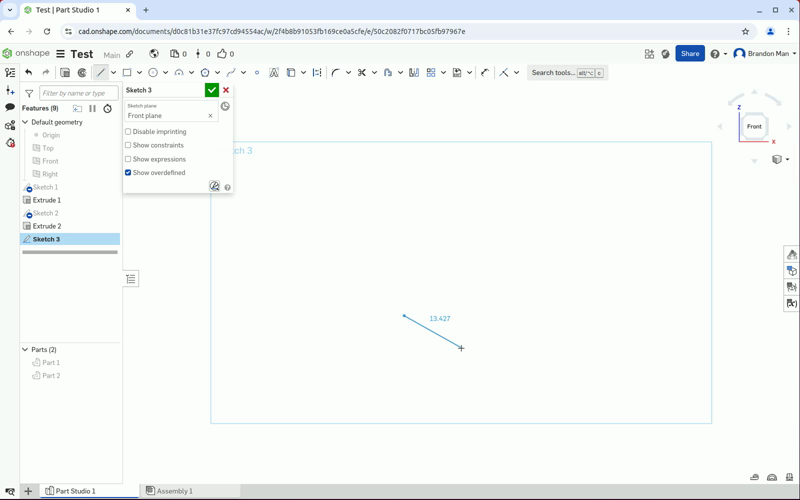
click(461, 347)
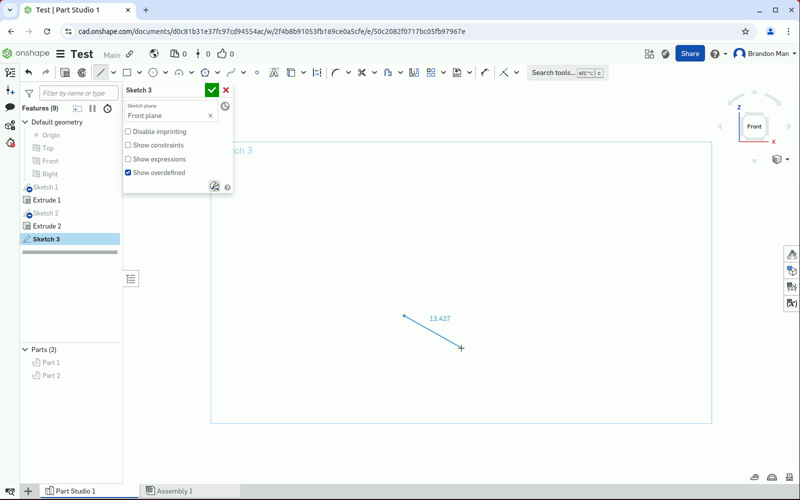
key_up(shift)
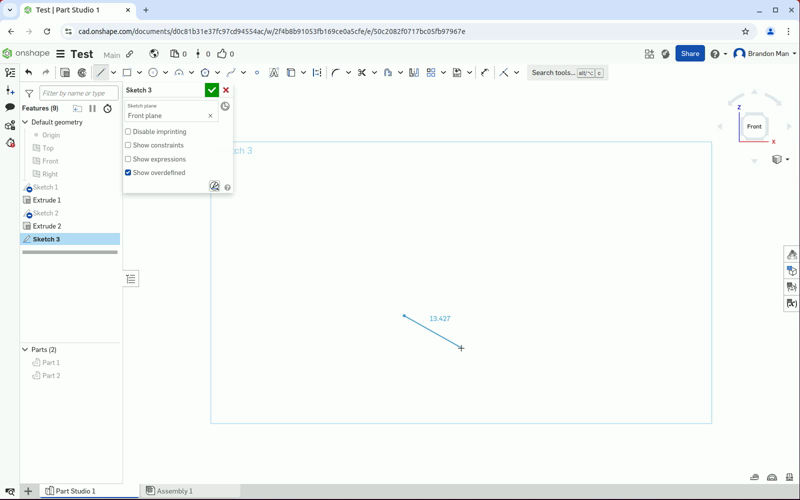
key_down(shift)
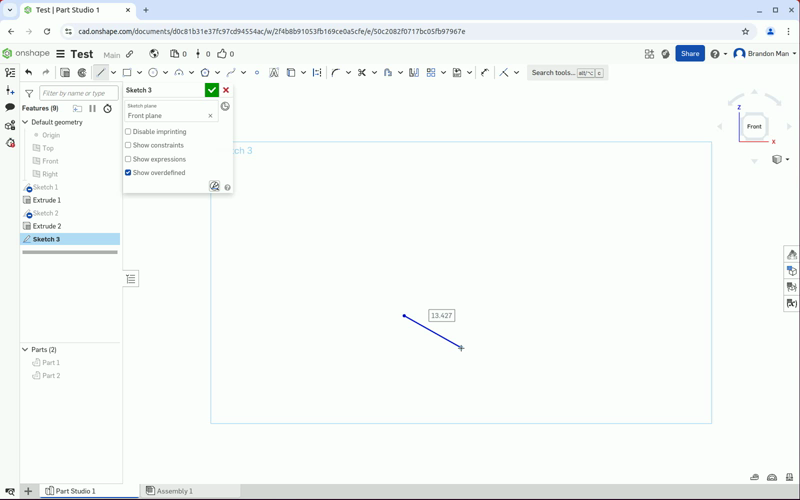
mouse_move(516, 315)
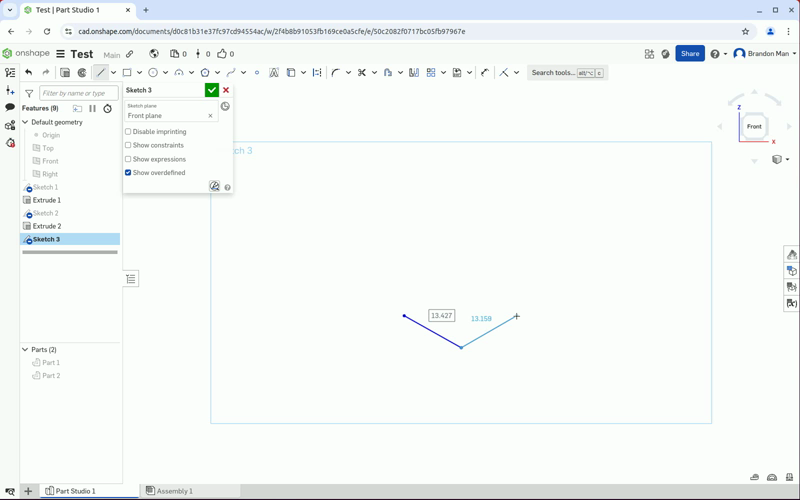
click(516, 315)
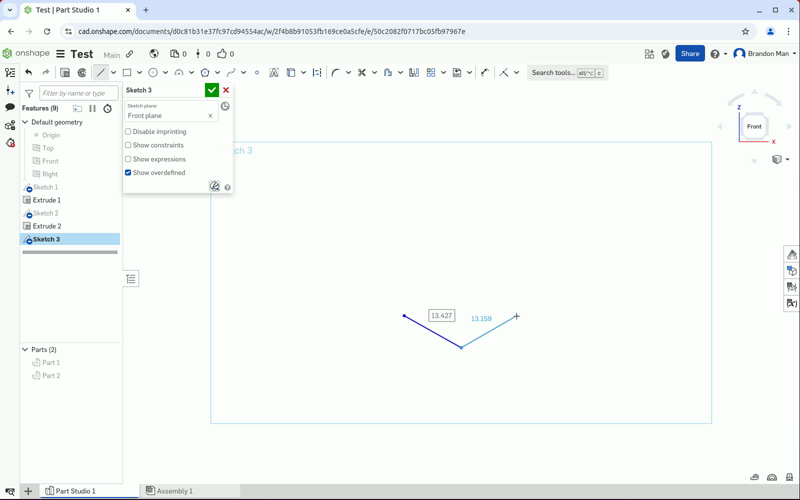
key_up(shift)
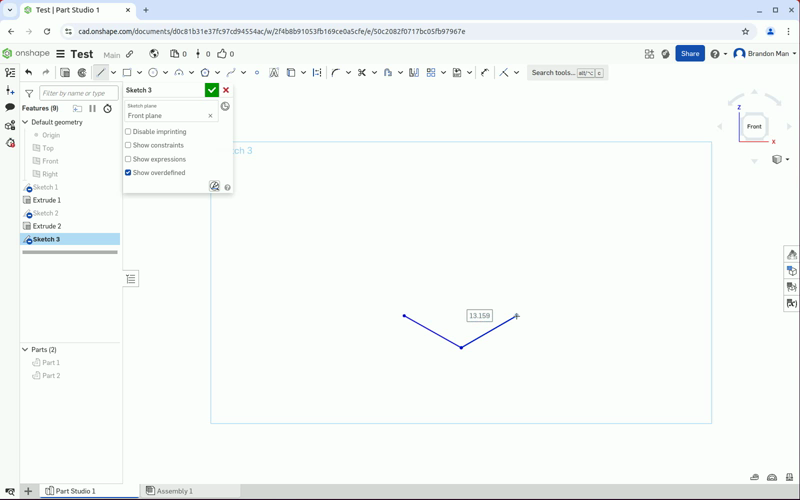
key_down(shift)
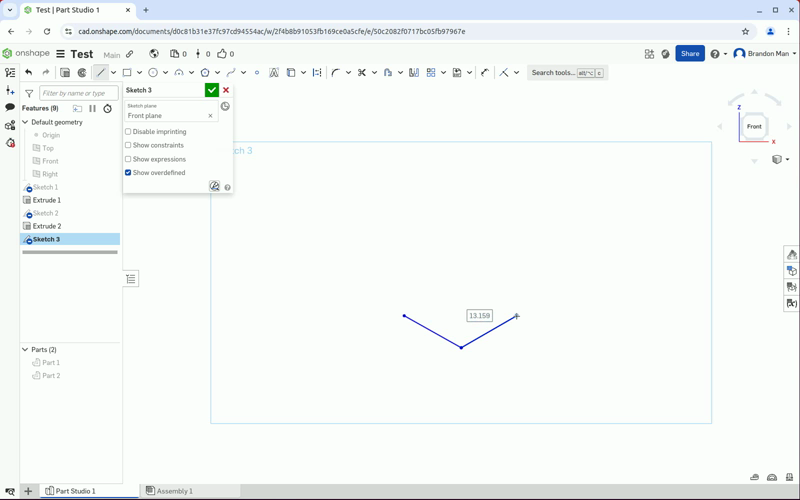
mouse_move(516, 250)
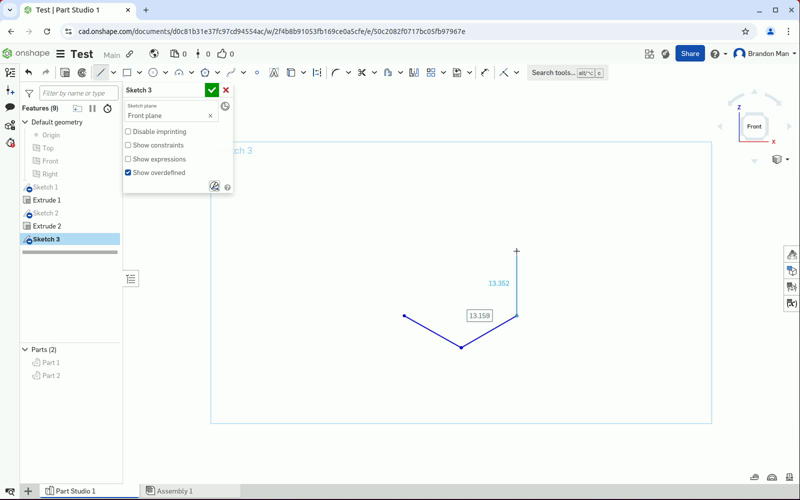
click(516, 250)
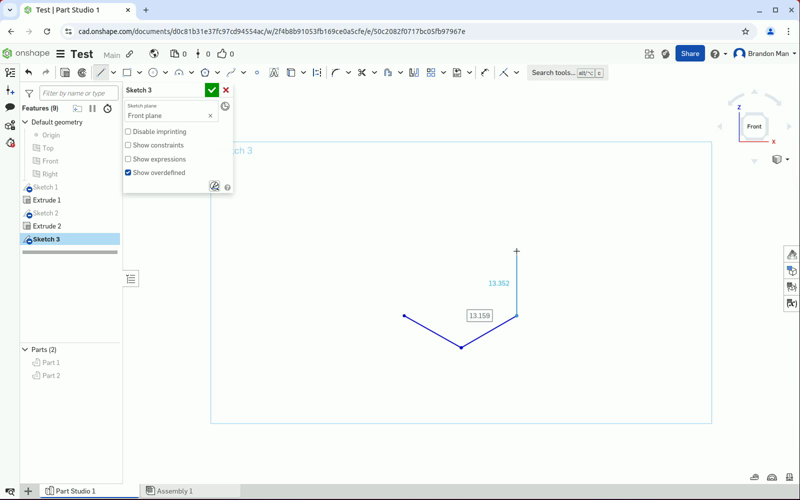
key_up(shift)
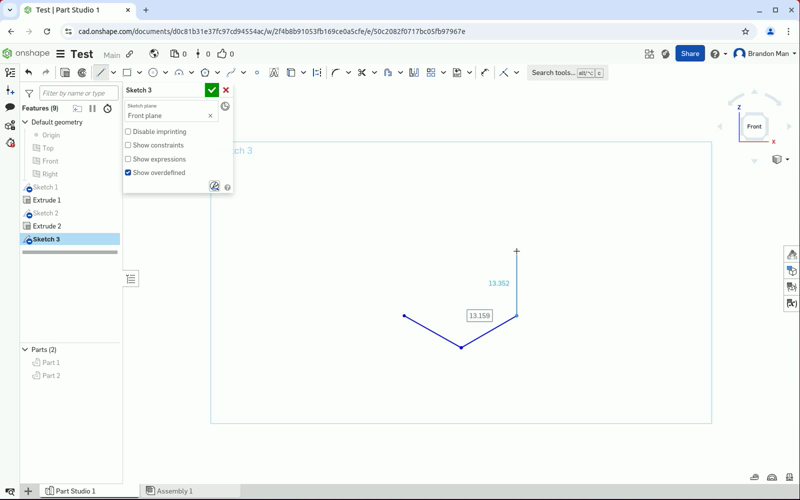
key_down(shift)
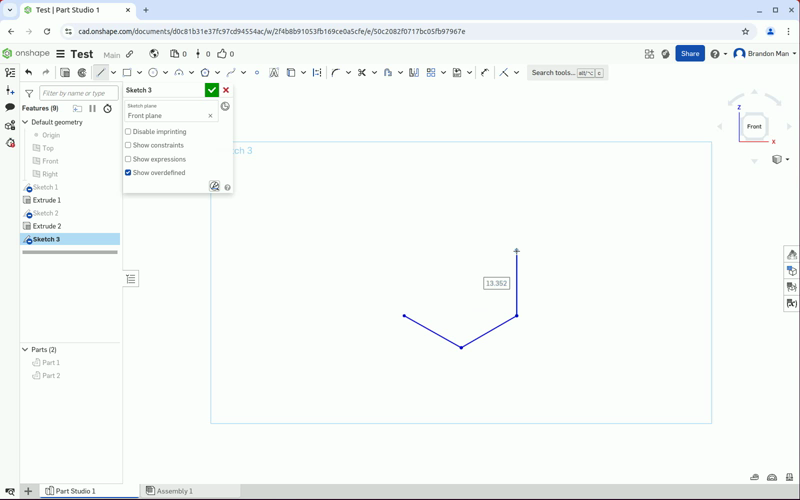
mouse_move(461, 218)
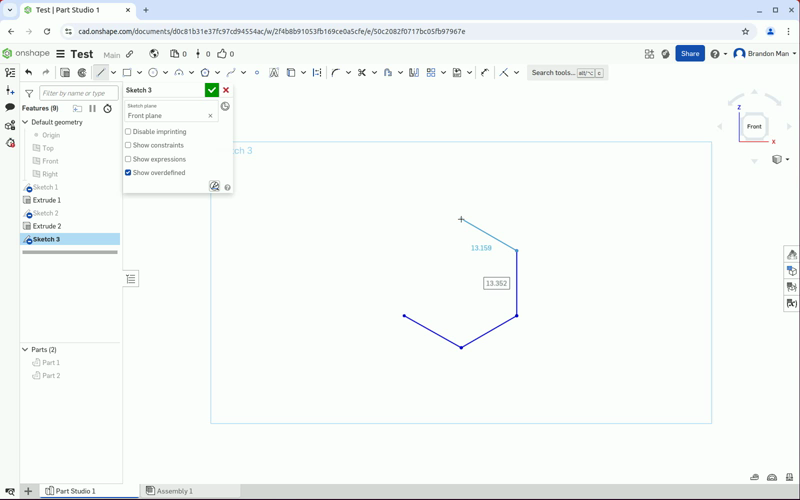
click(461, 218)
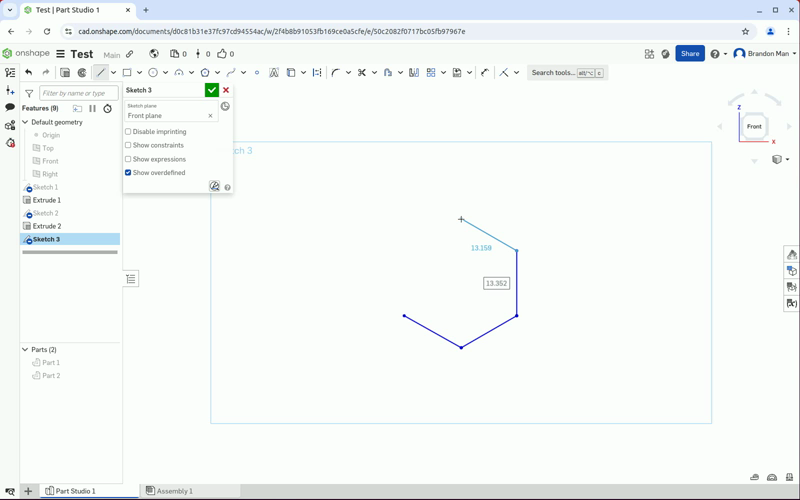
key_up(shift)
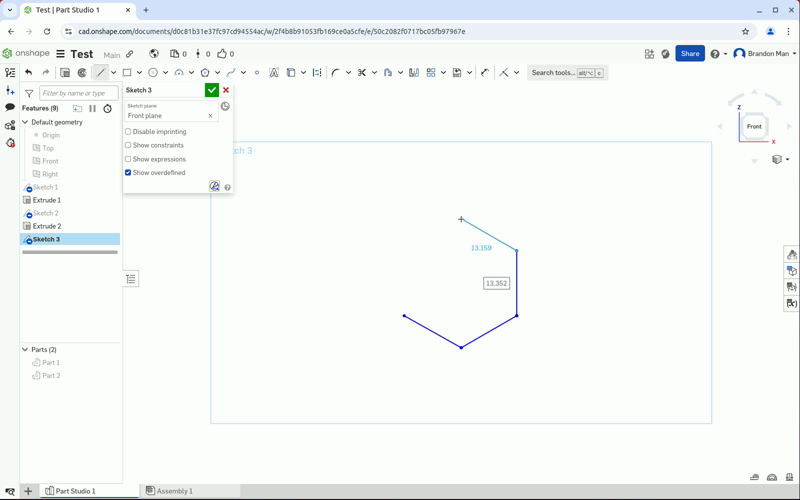
key_down(shift)
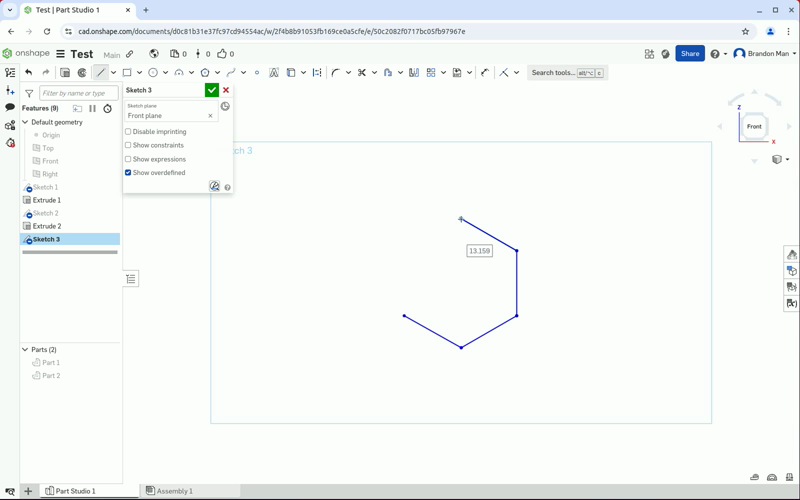
mouse_move(404, 250)
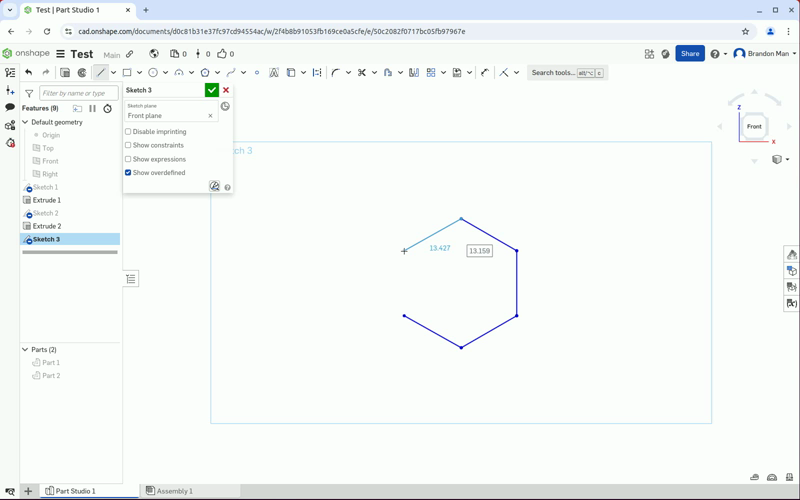
click(404, 250)
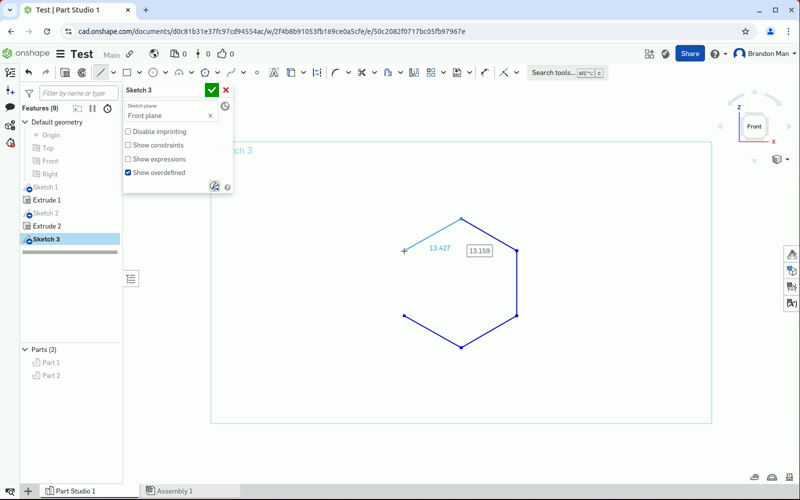
key_up(shift)
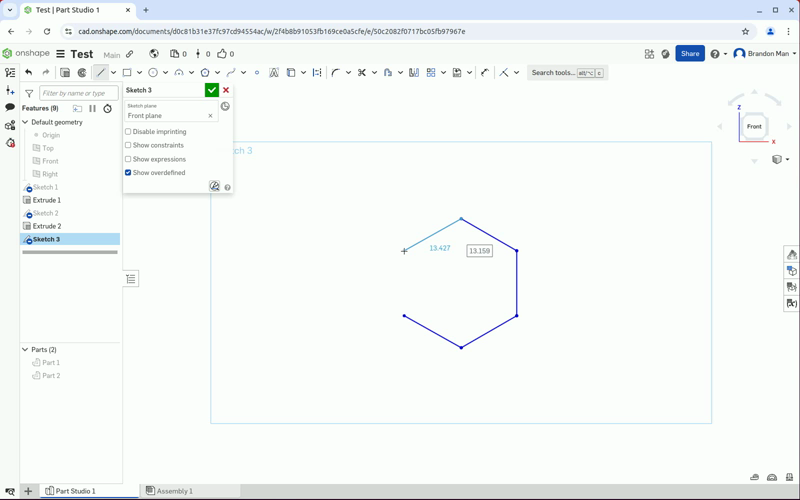
key_down(shift)
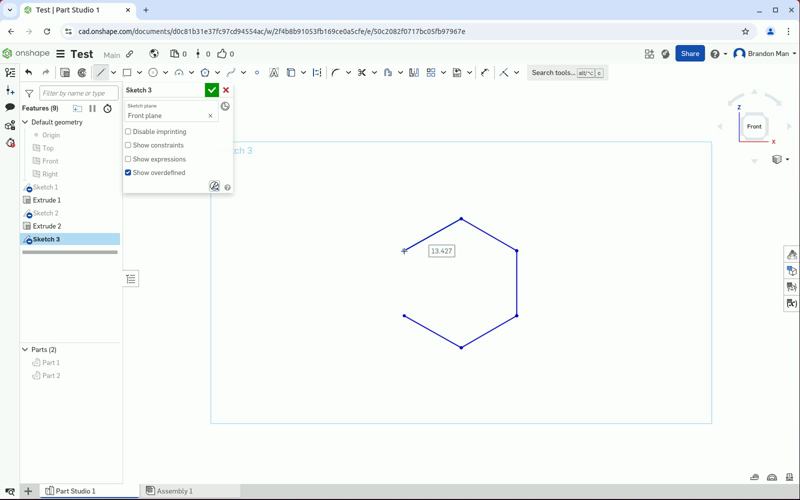
mouse_move(404, 315)
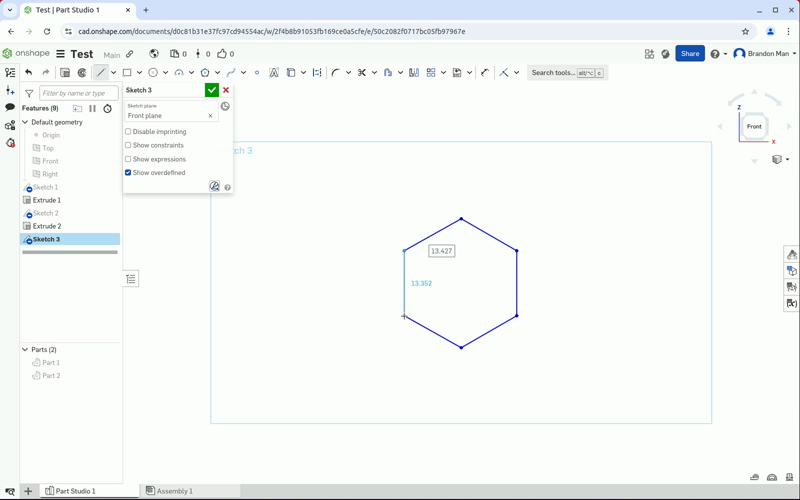
key_up(shift)
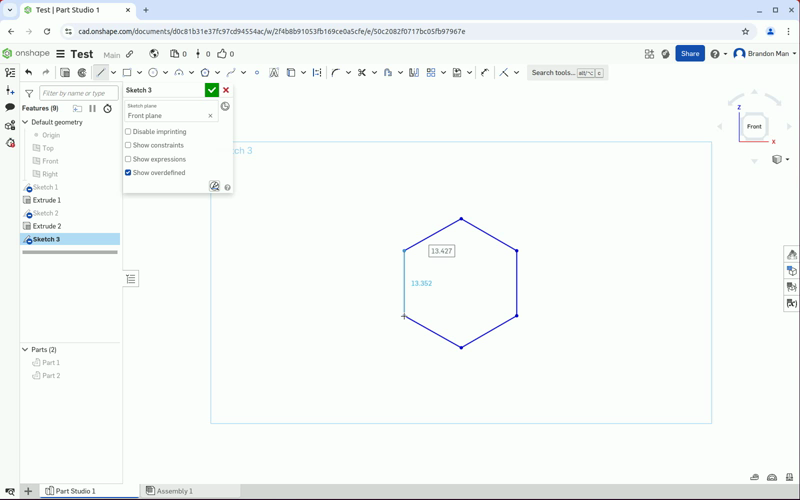
click(404, 315)
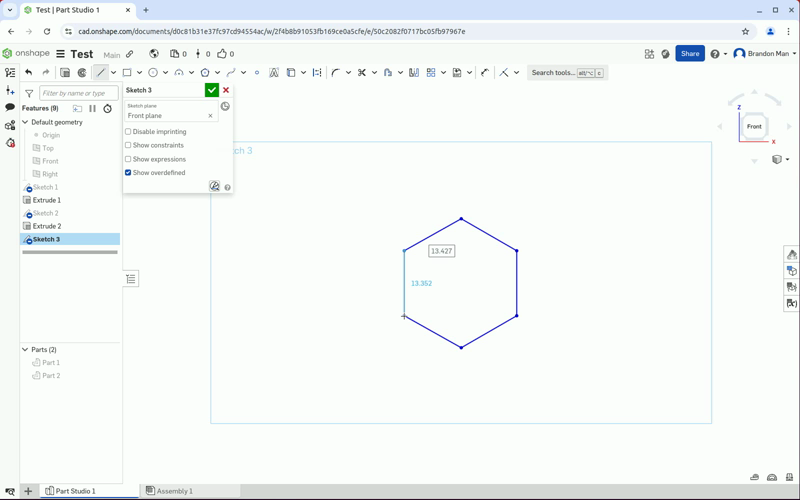
key(esc)
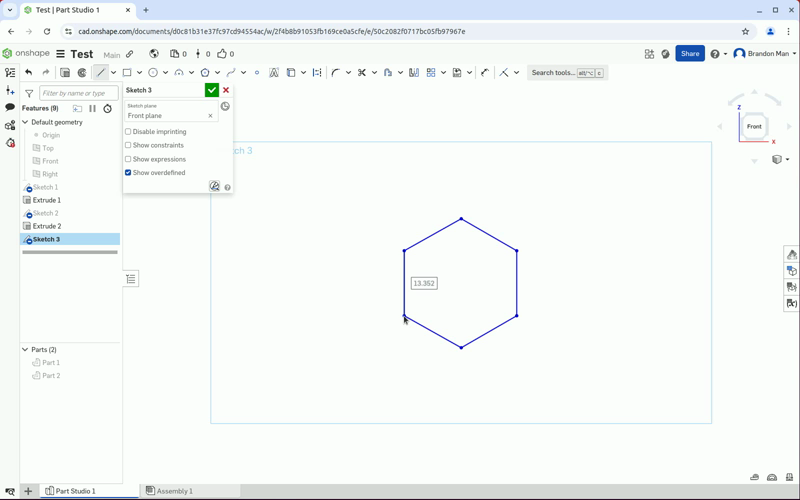
mouse_move(448, 323)
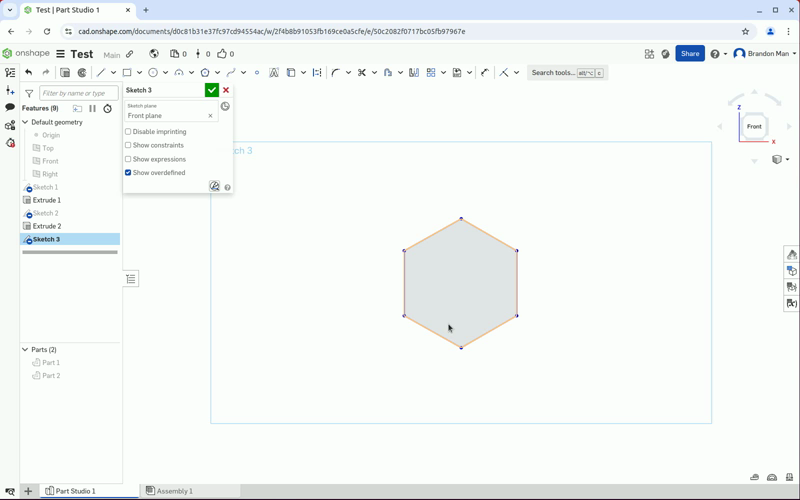
click(448, 323)
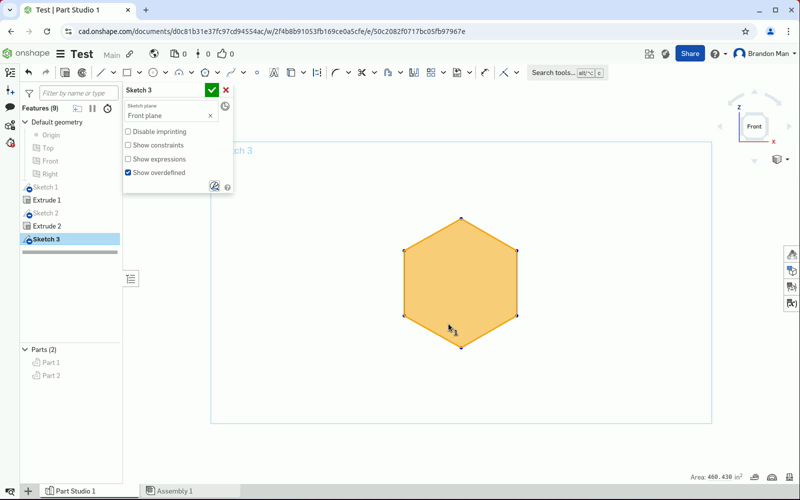
mouse_move(73, 352)
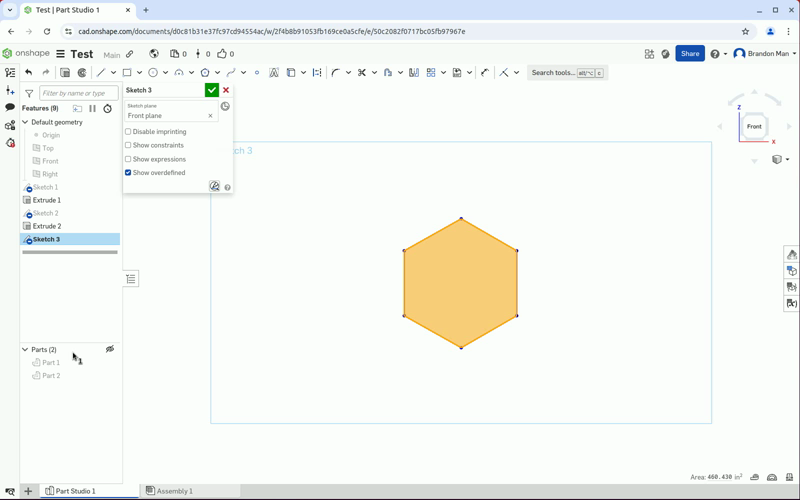
key(shift+y)
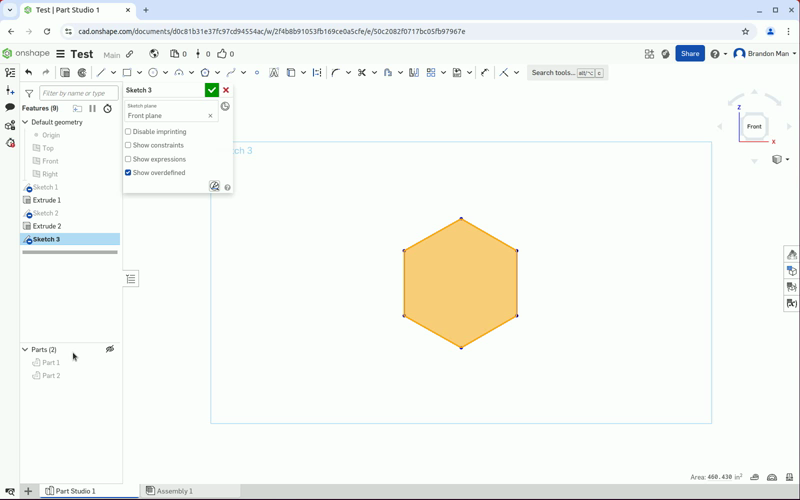
key(shift+e)
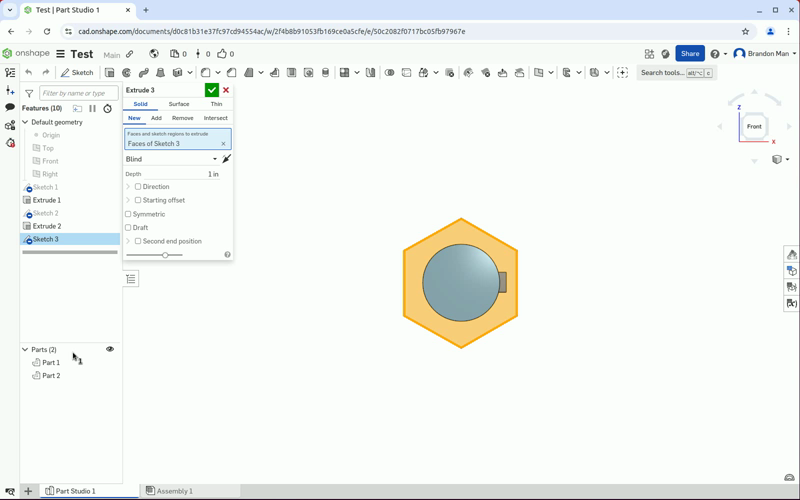
mouse_move(143, 106)
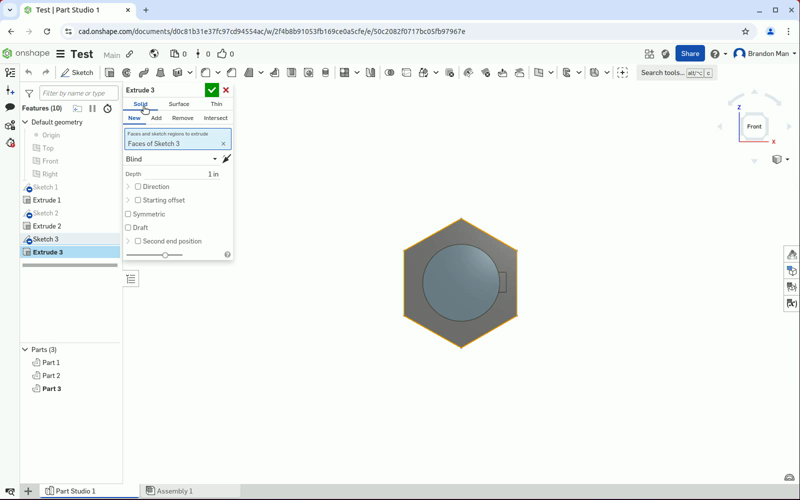
click(143, 106)
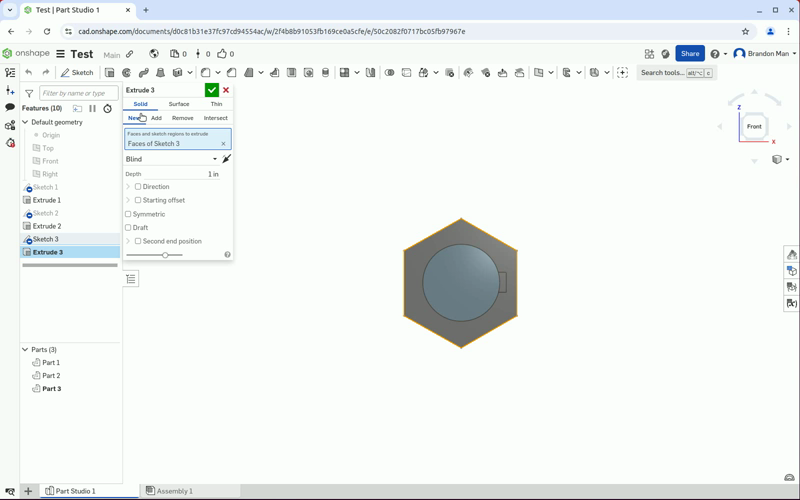
mouse_move(137, 120)
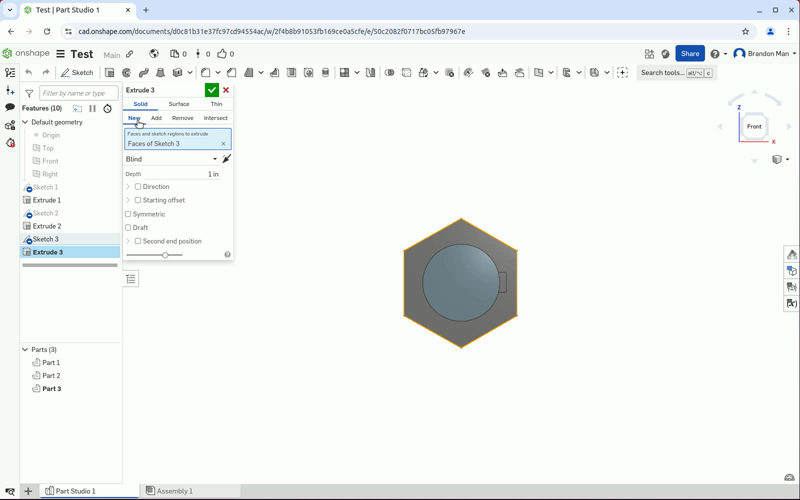
click(137, 120)
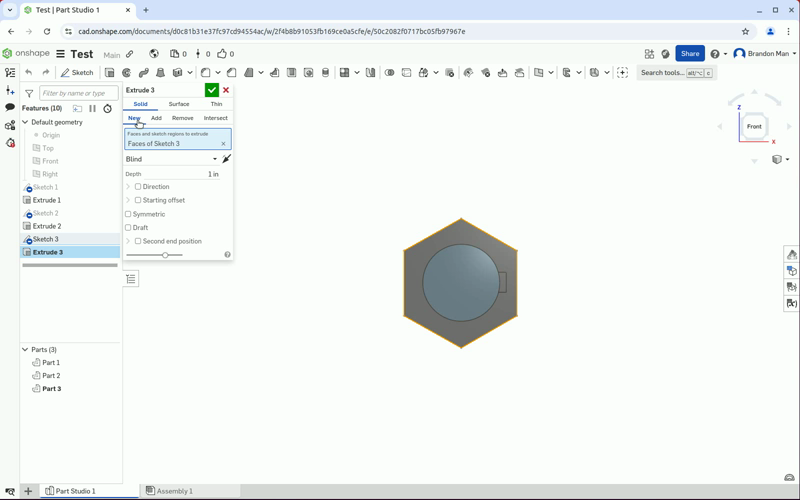
key(tab, 4)
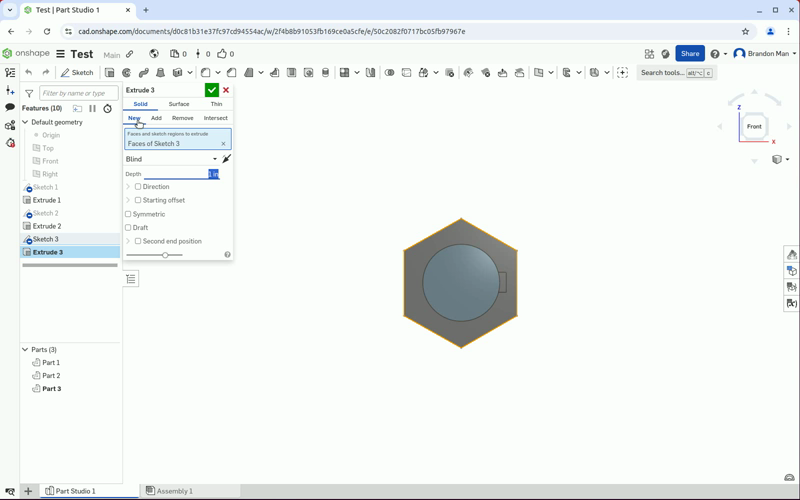
text(-7.703)
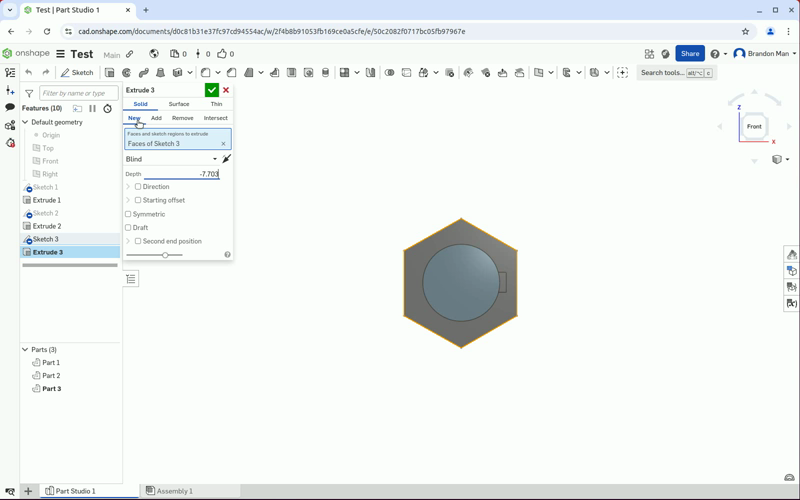
key(enter)
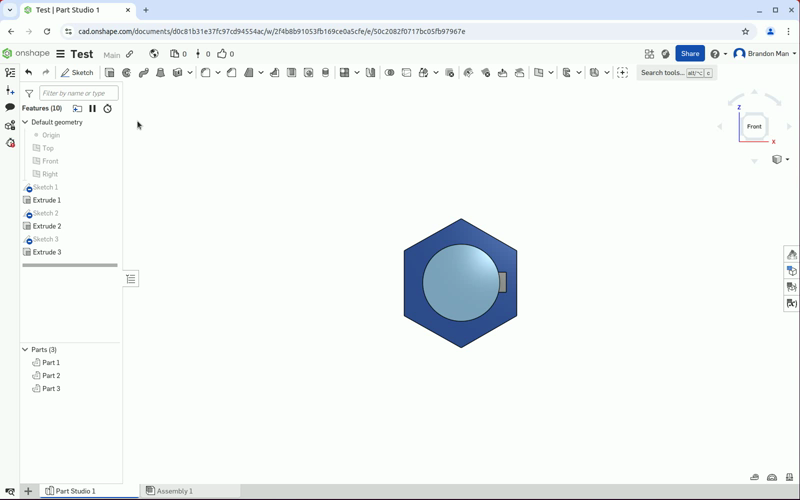
key(shift+h)
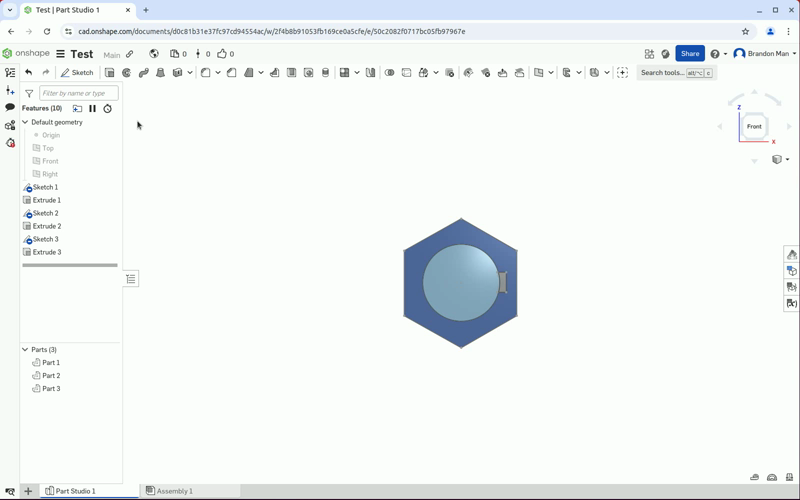
key(shift+h)
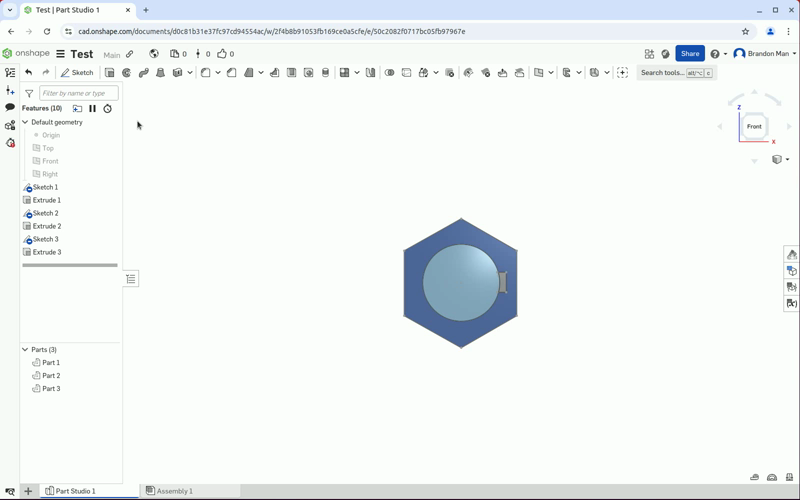
key(shift+7)
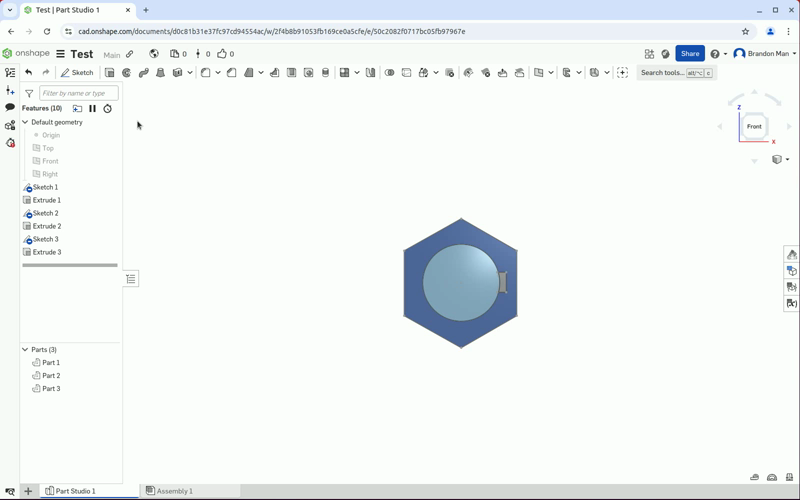
key(left, 2)
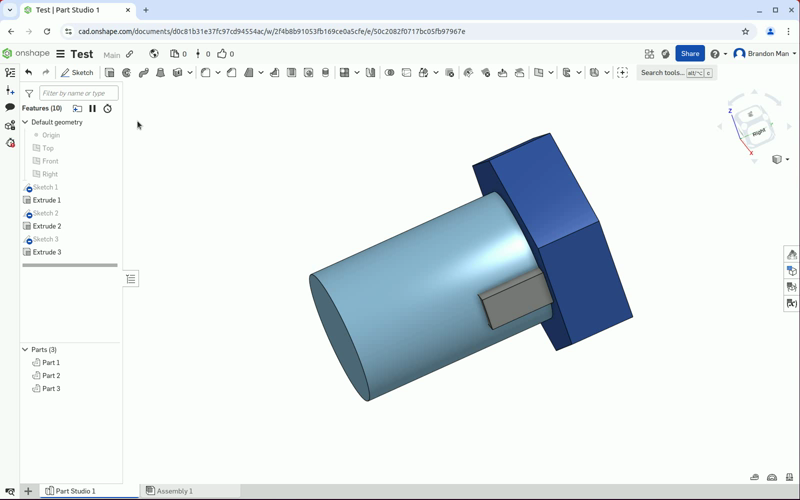
key(down, 2)
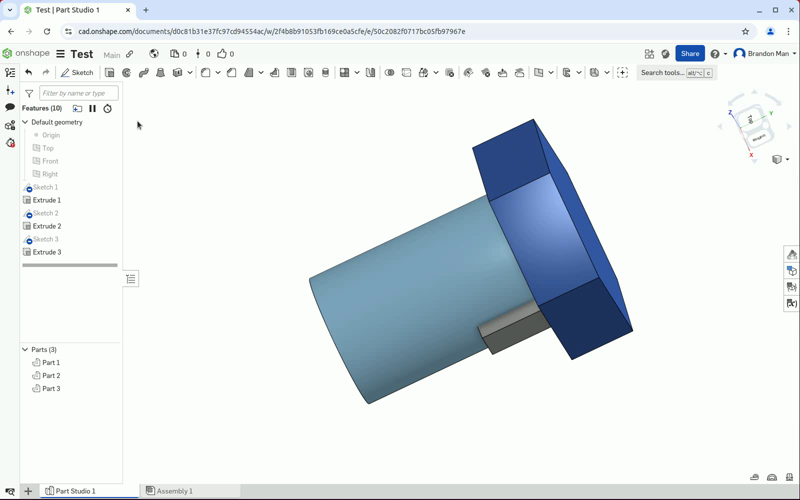
key(up, 2)
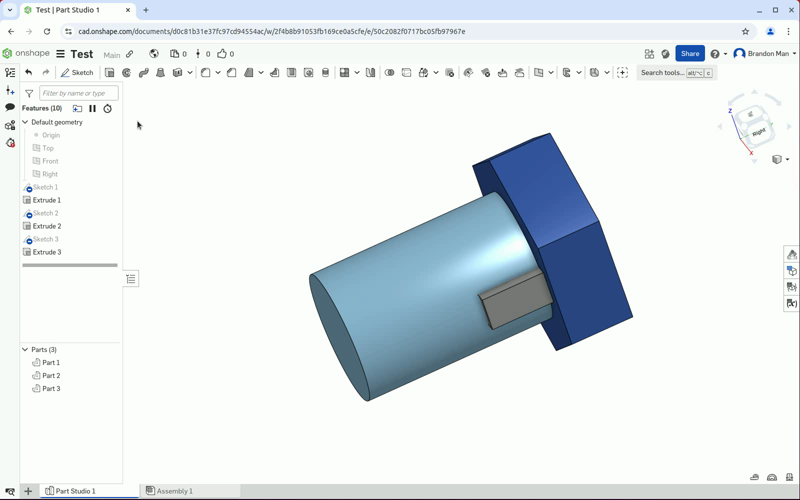
key(right, 2)
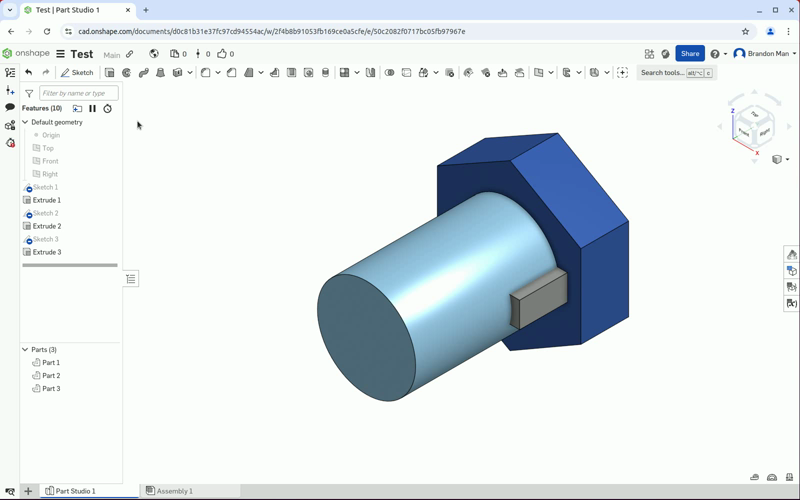
mouse_move(73, 189)
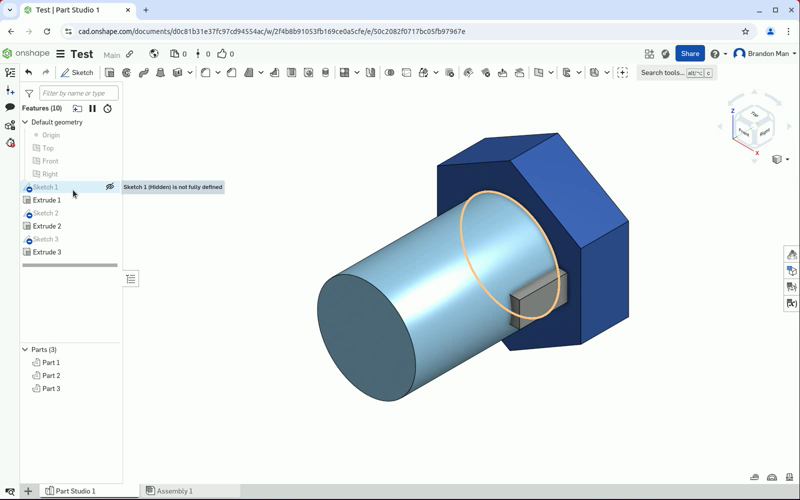
click(73, 189)